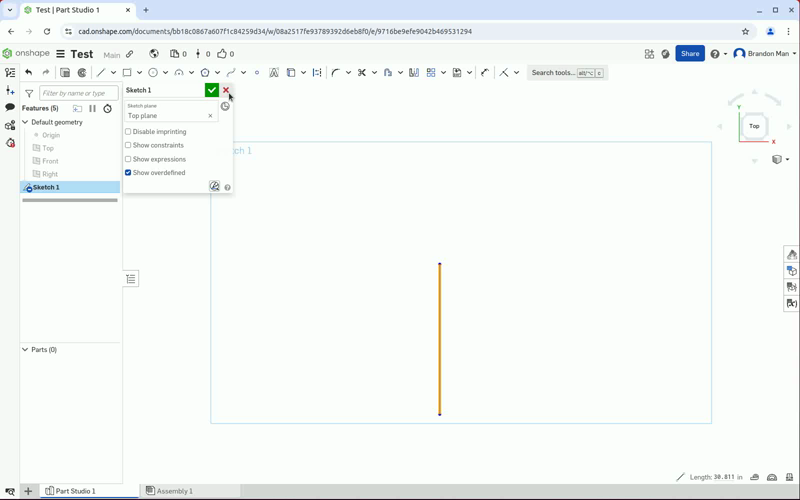
key(shift+h)
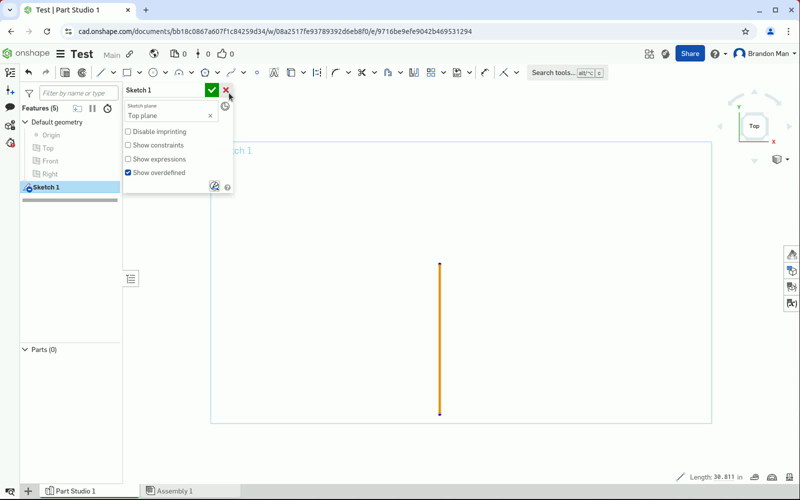
key(shift+s)
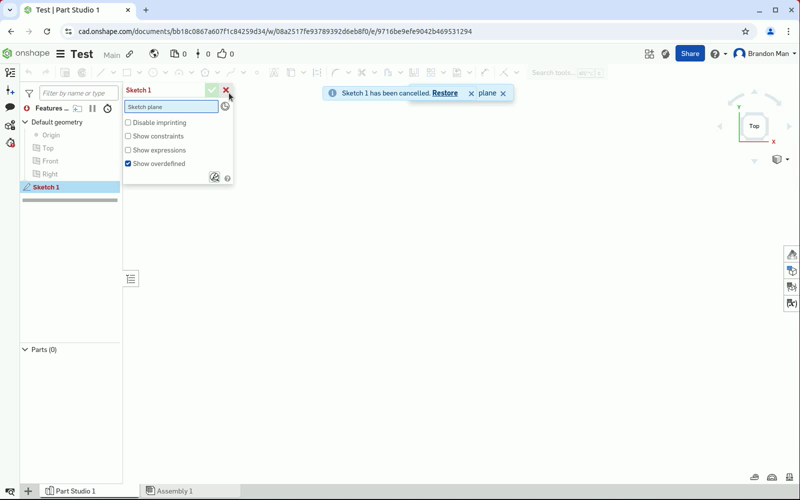
mouse_move(73, 150)
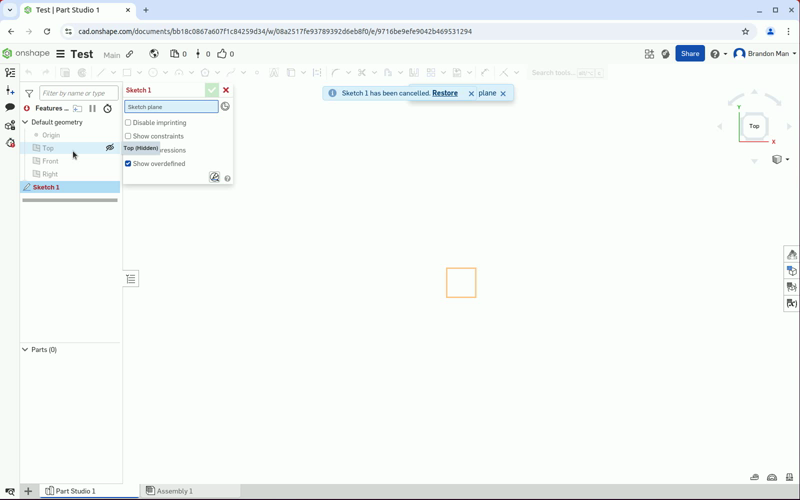
click(73, 150)
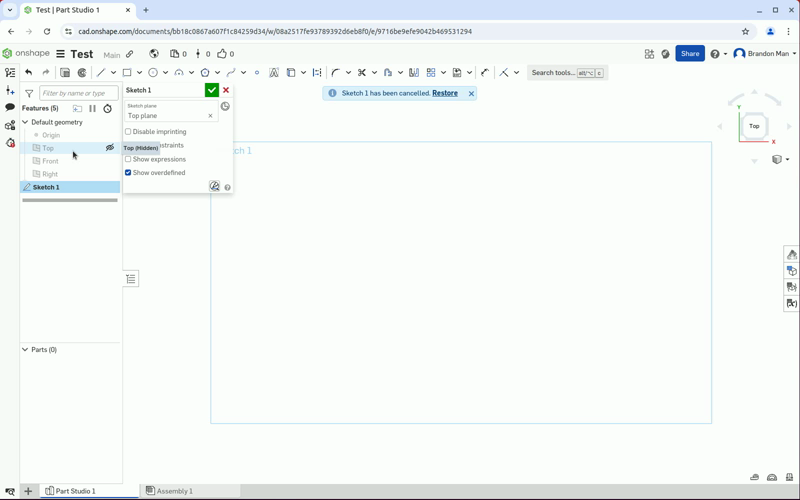
mouse_move(73, 352)
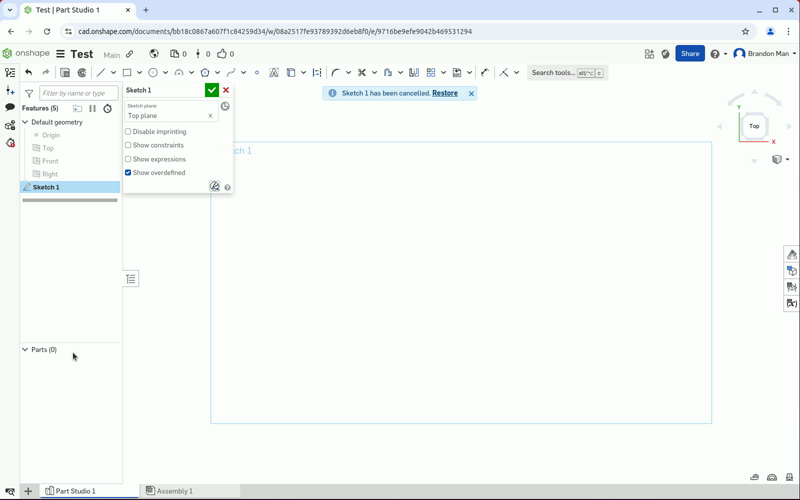
key(y)
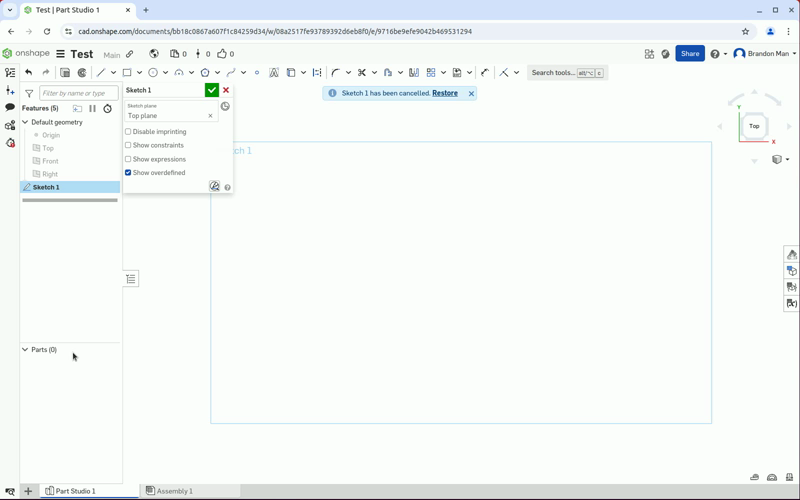
key(l)
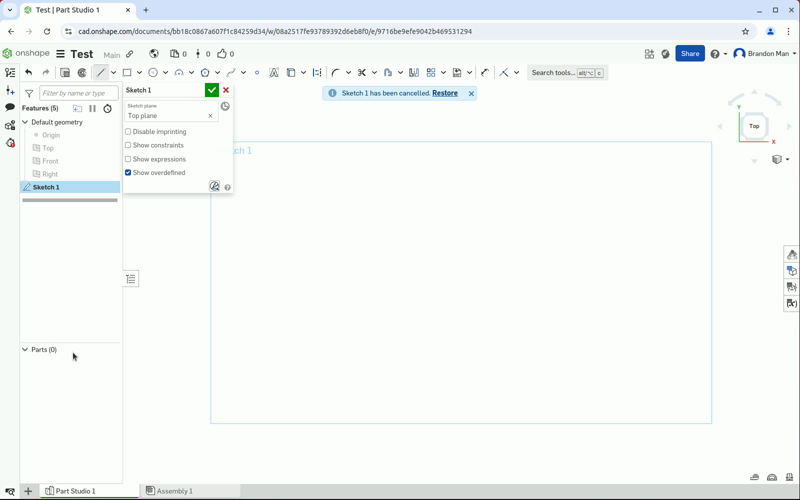
key_down(shift)
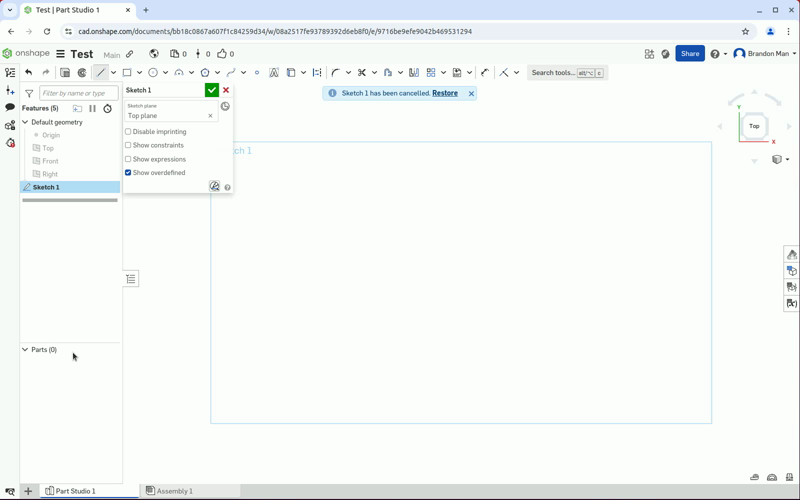
mouse_move(460, 282)
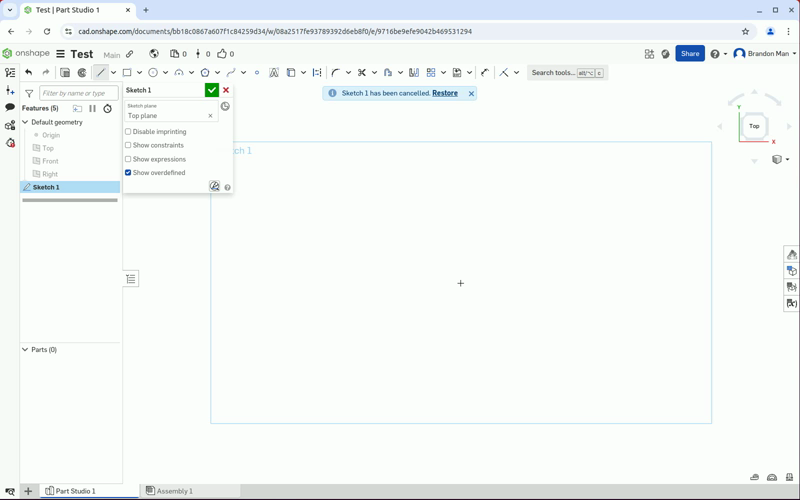
click(460, 282)
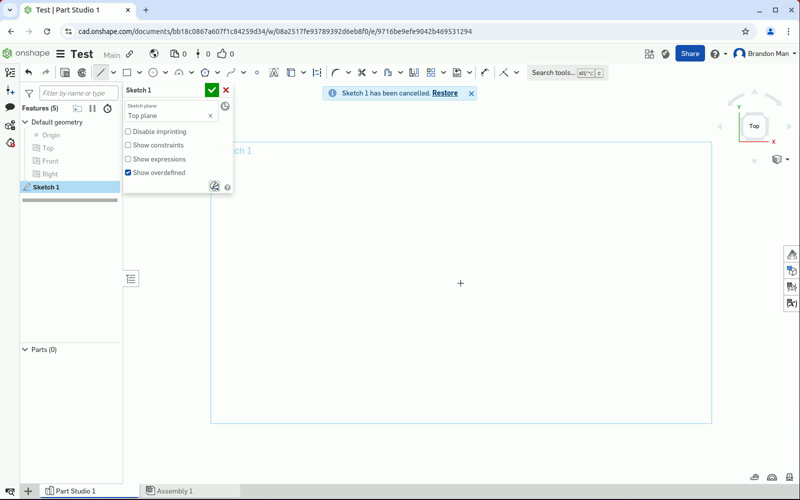
key_up(shift)
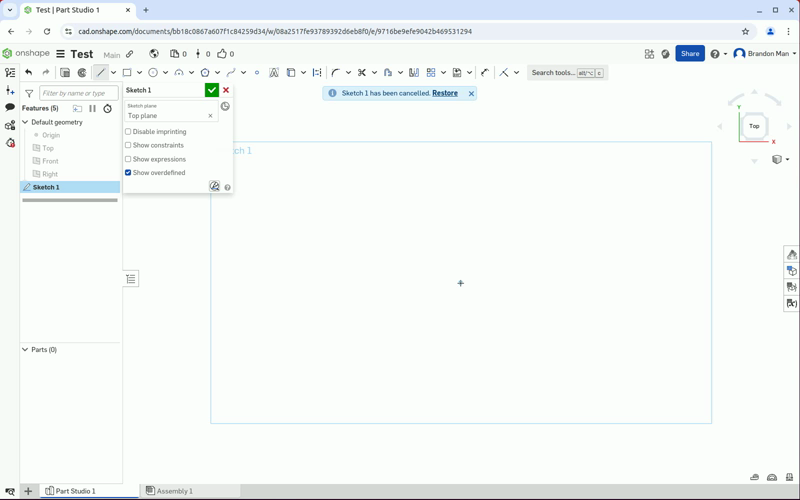
key_down(shift)
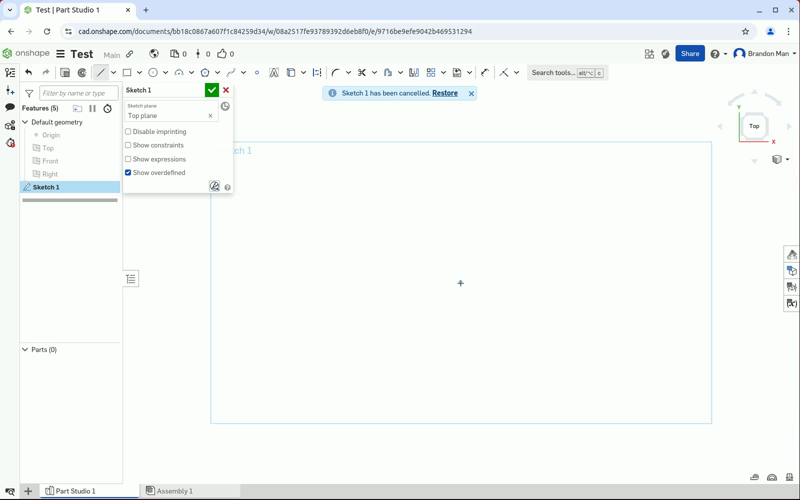
mouse_move(490, 282)
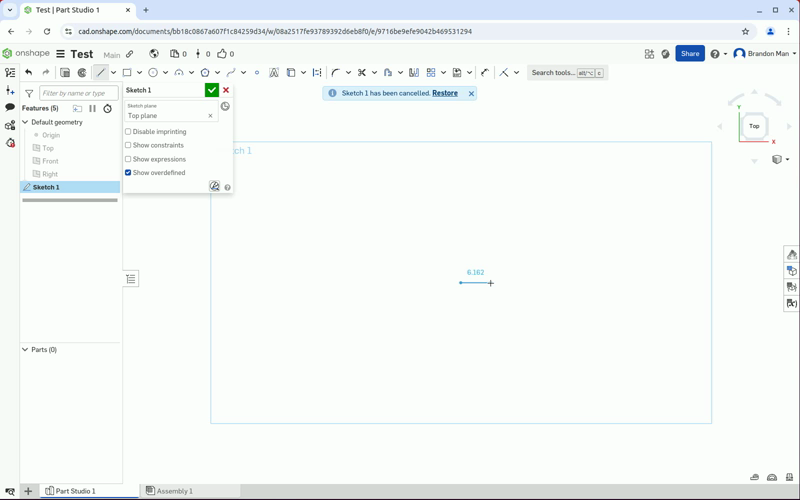
mouse_move(517, 282)
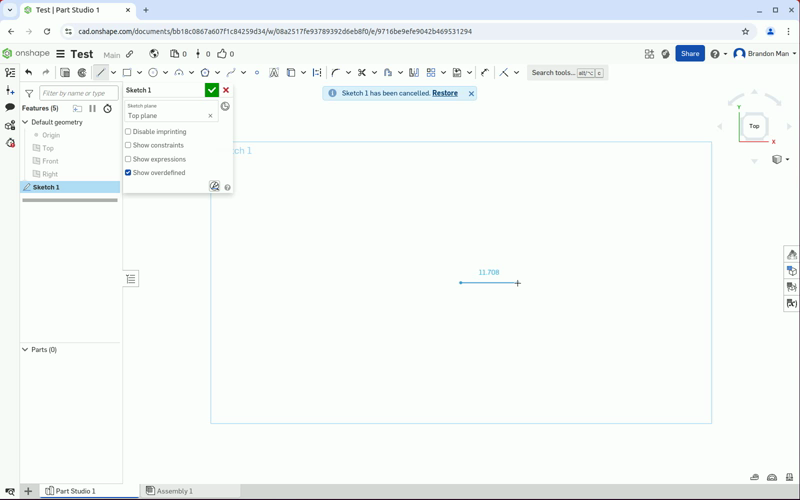
click(517, 282)
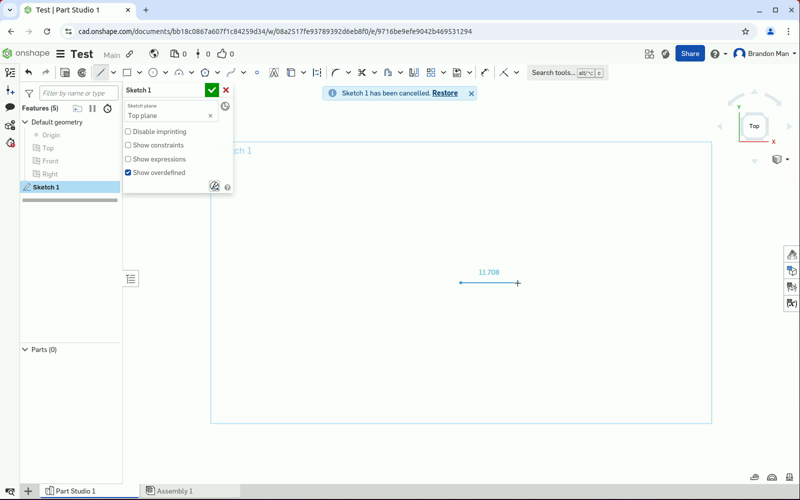
key_up(shift)
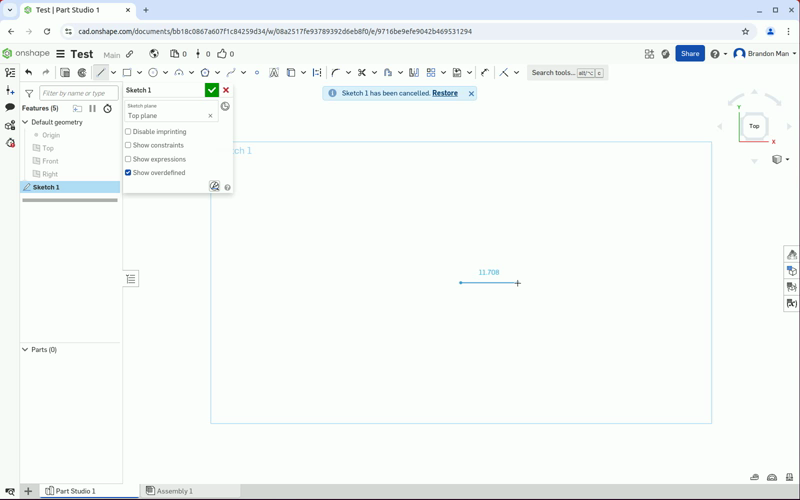
key_down(shift)
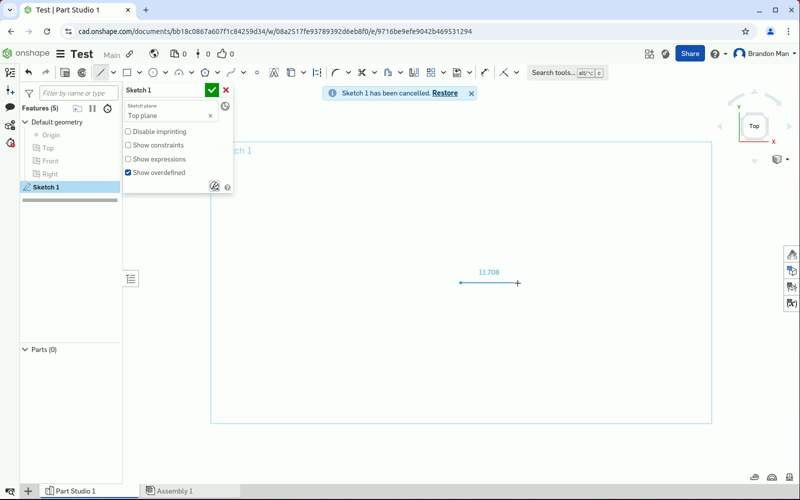
mouse_move(547, 282)
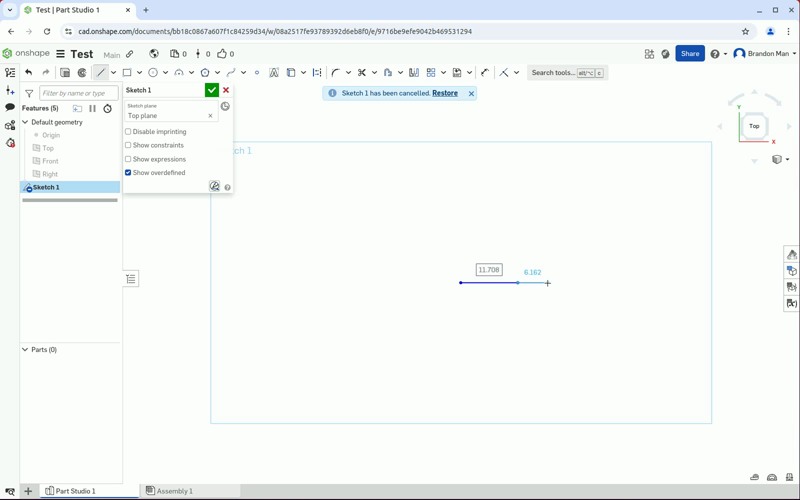
mouse_move(517, 271)
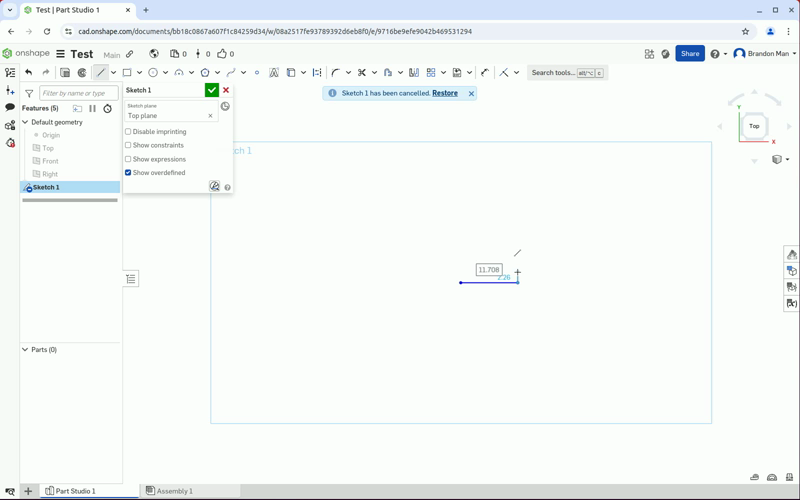
click(517, 271)
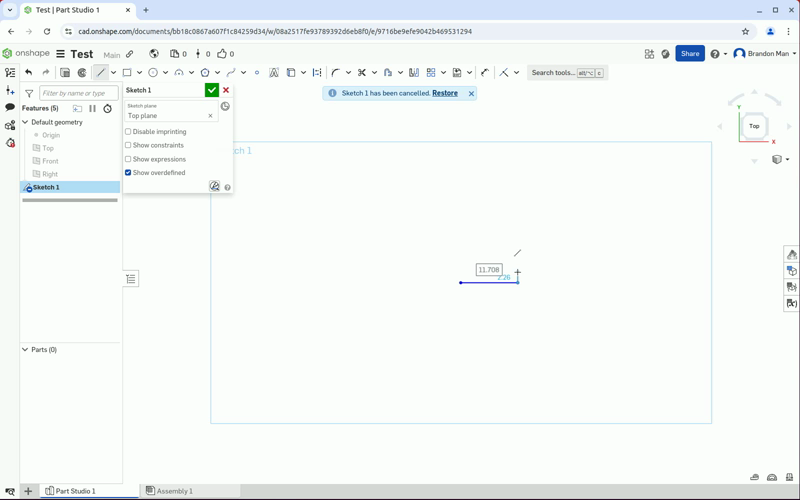
key_up(shift)
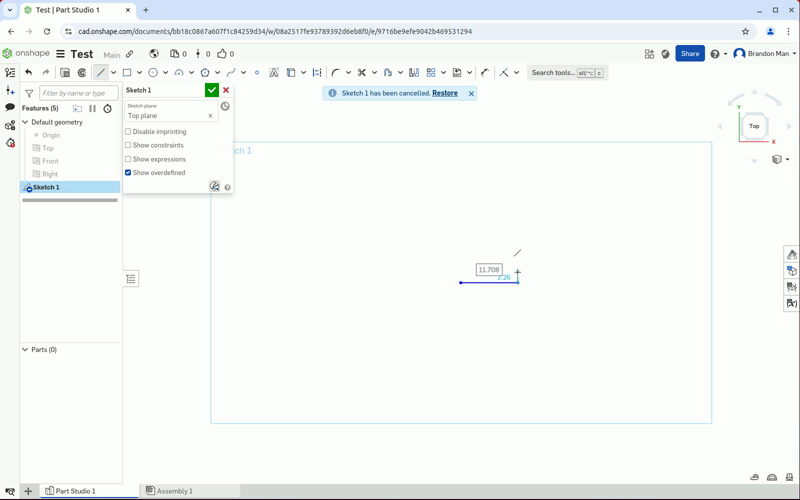
key_down(shift)
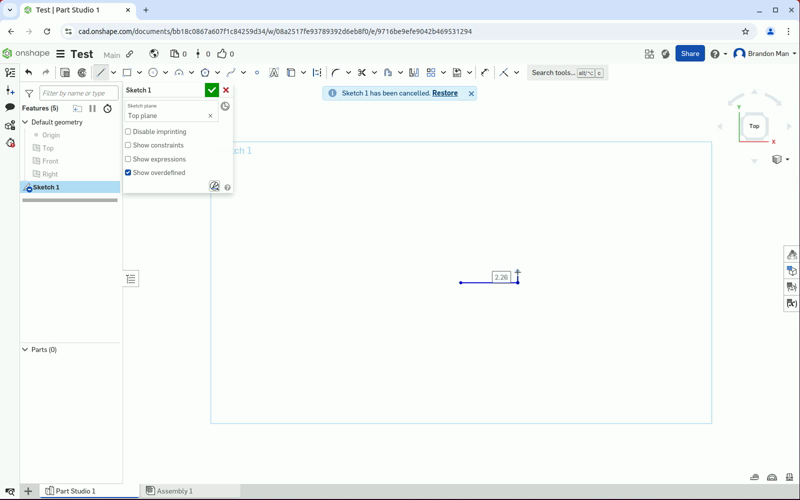
mouse_move(547, 271)
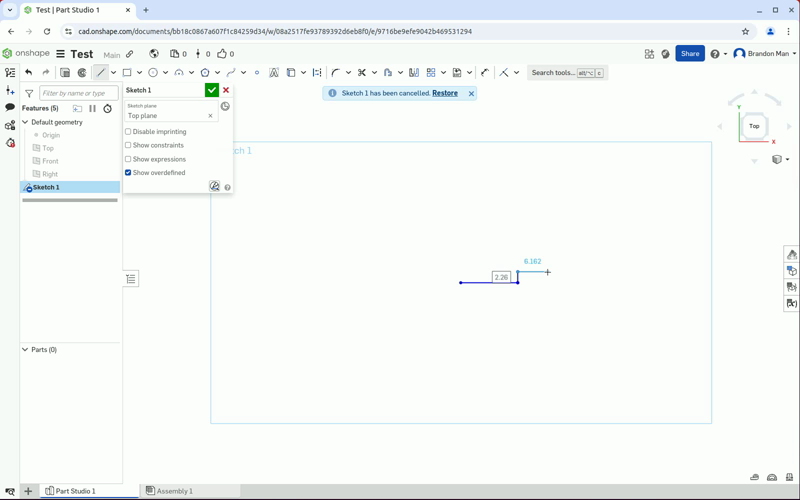
mouse_move(460, 276)
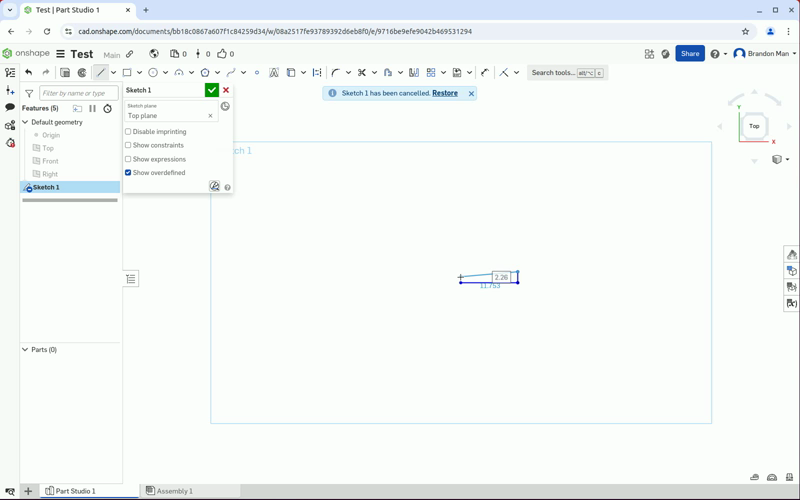
click(460, 276)
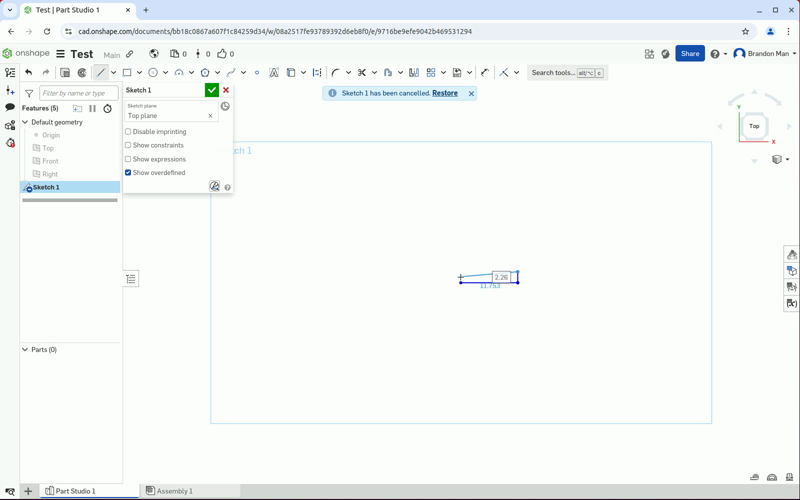
key_up(shift)
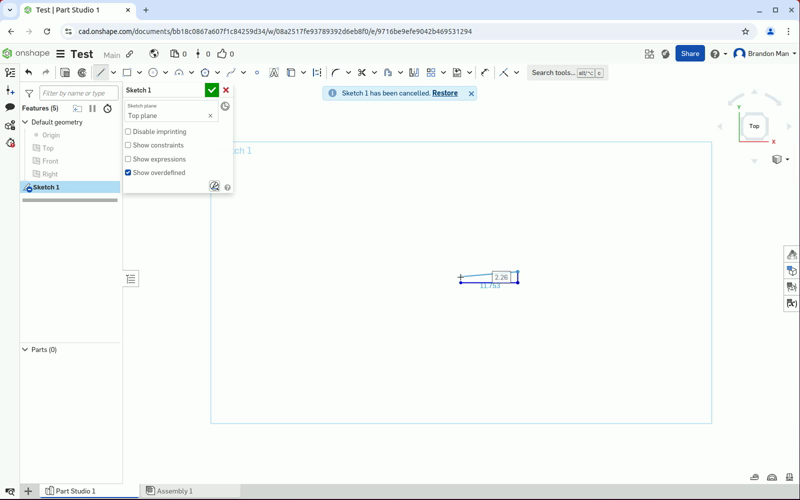
mouse_move(490, 276)
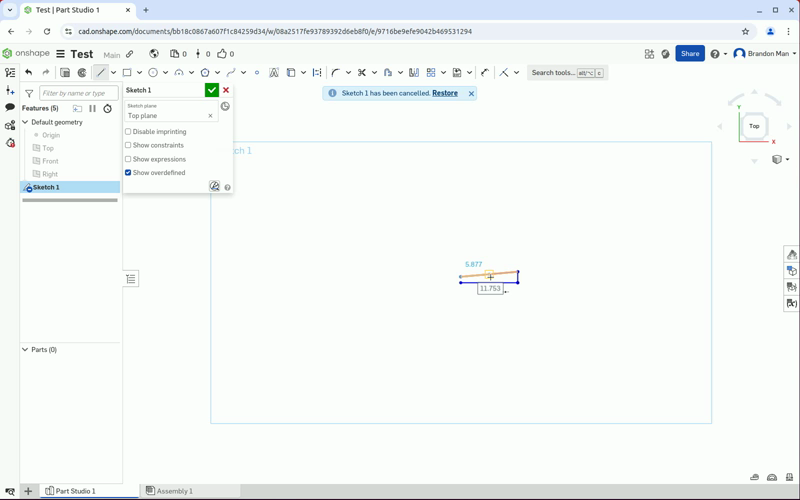
key_down(shift)
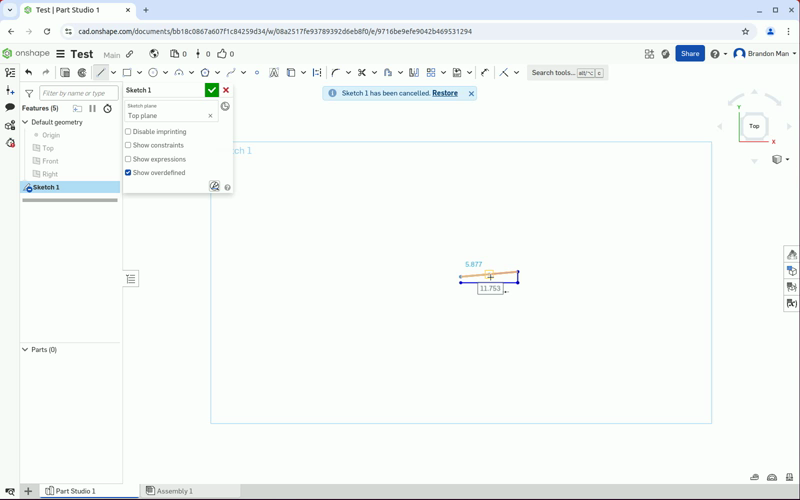
mouse_move(460, 282)
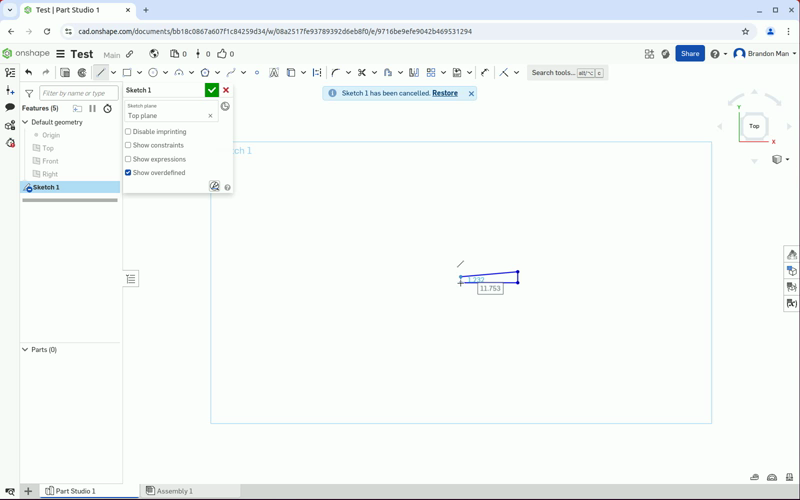
scroll(6)
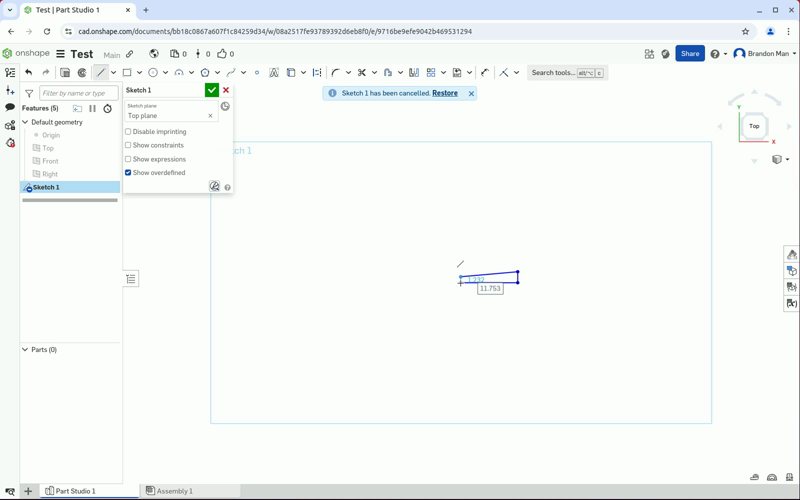
scroll(6)
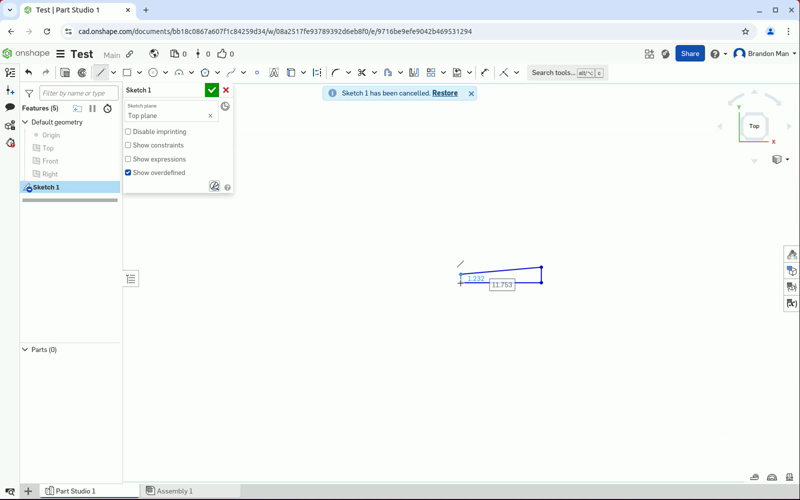
scroll(6)
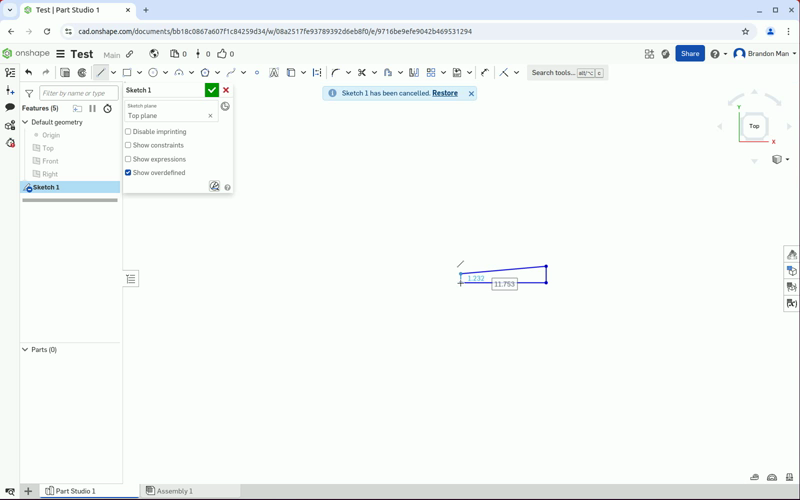
scroll(6)
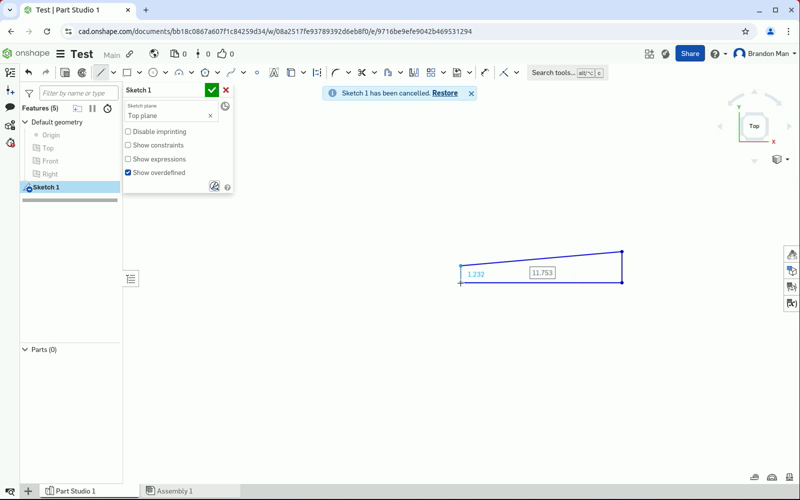
scroll(6)
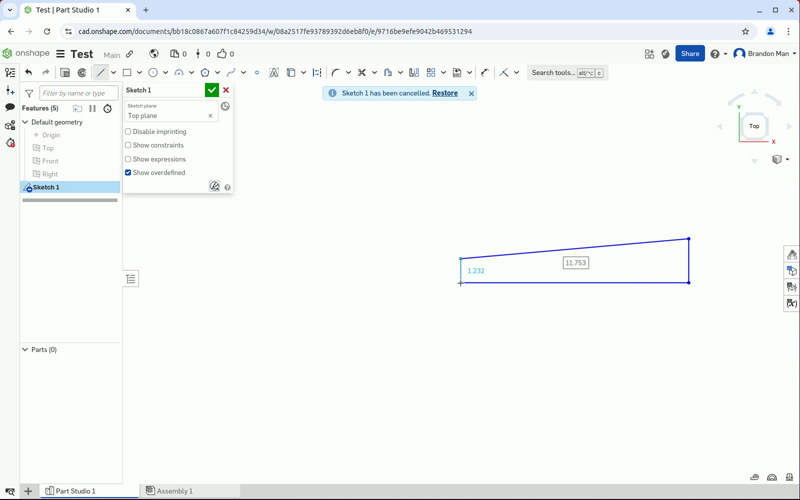
scroll(6)
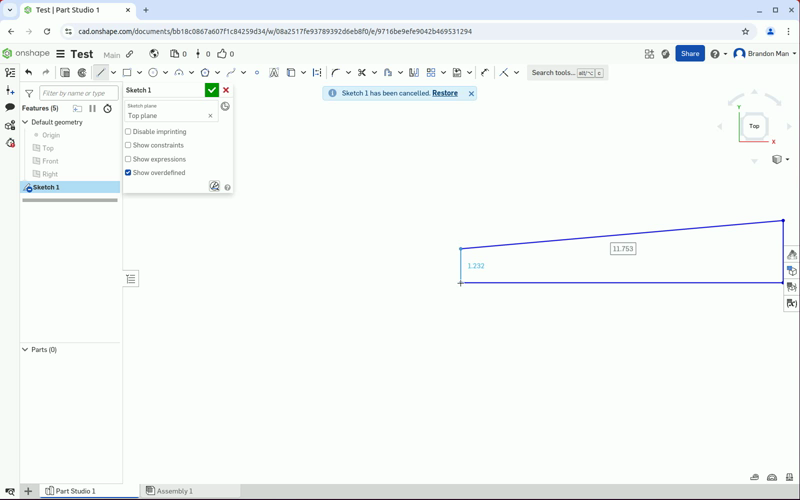
scroll(6)
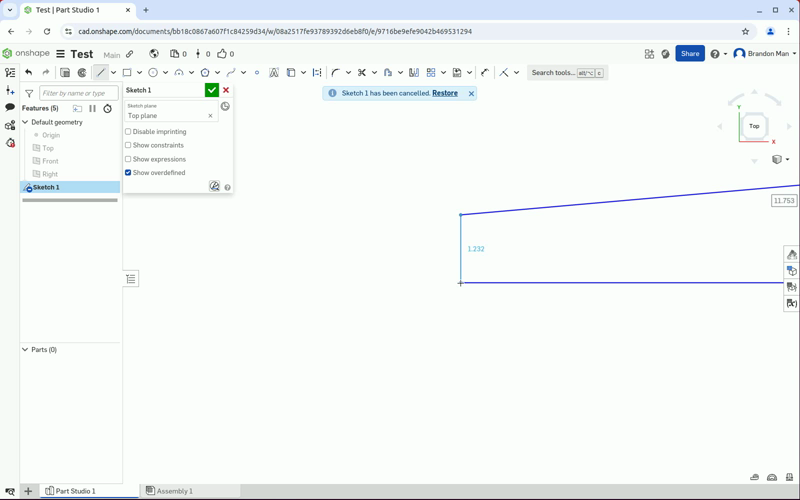
key_up(shift)
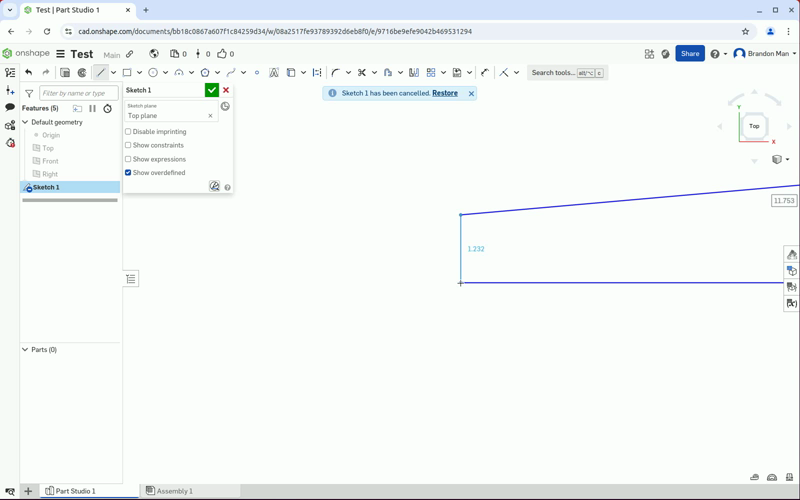
click(460, 282)
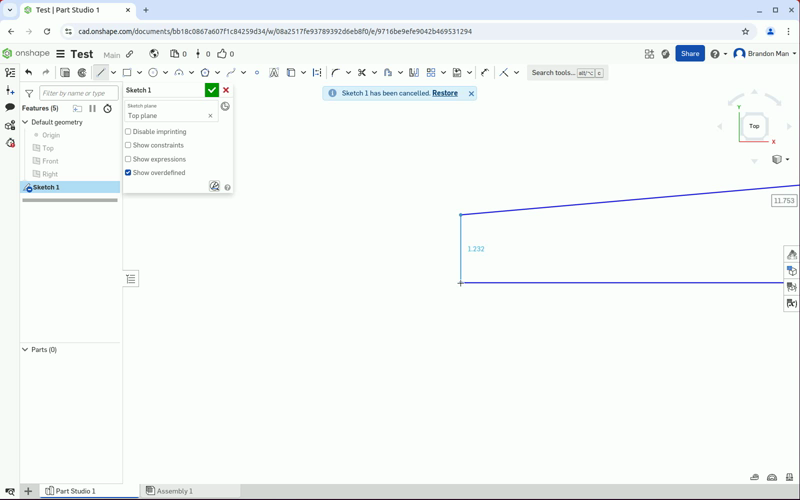
scroll(-6)
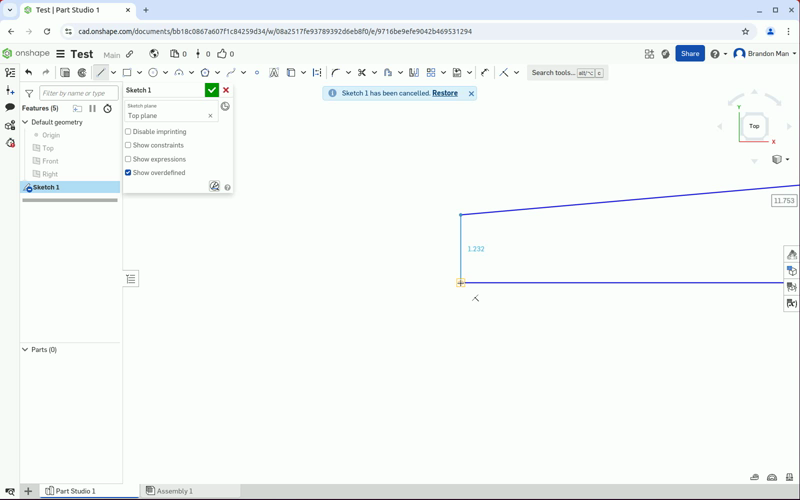
scroll(-6)
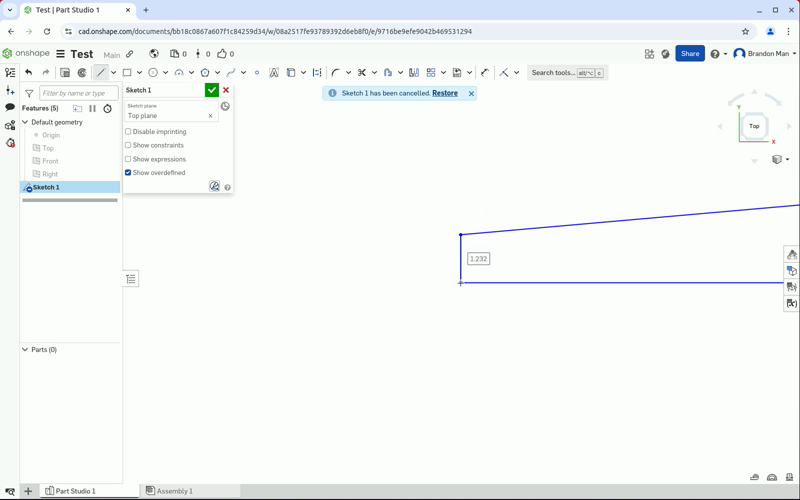
scroll(-6)
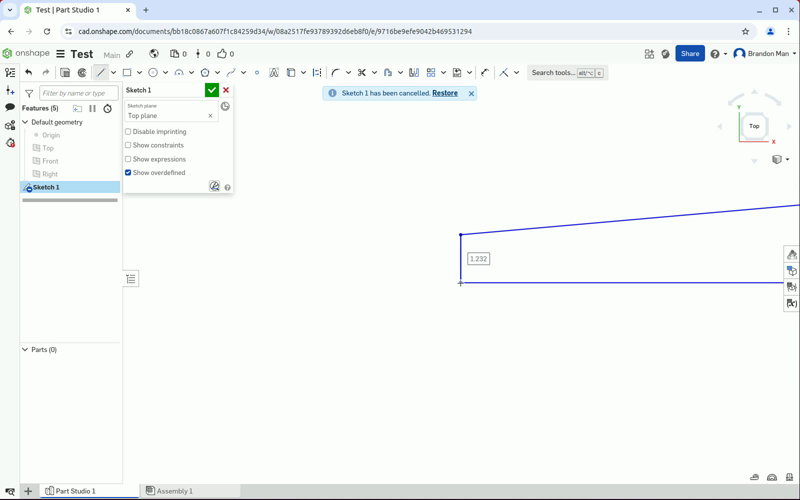
scroll(-6)
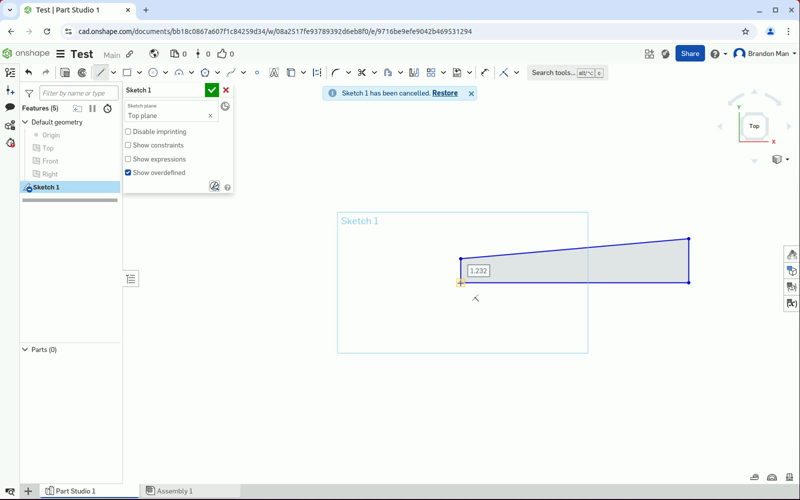
scroll(-6)
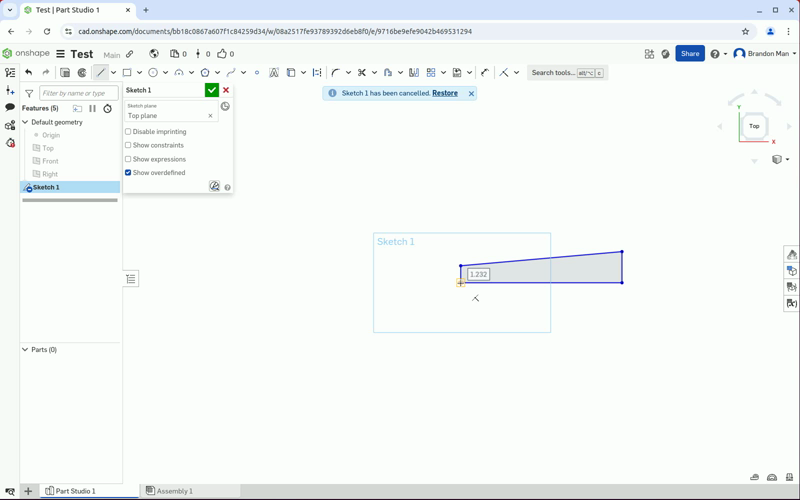
scroll(-6)
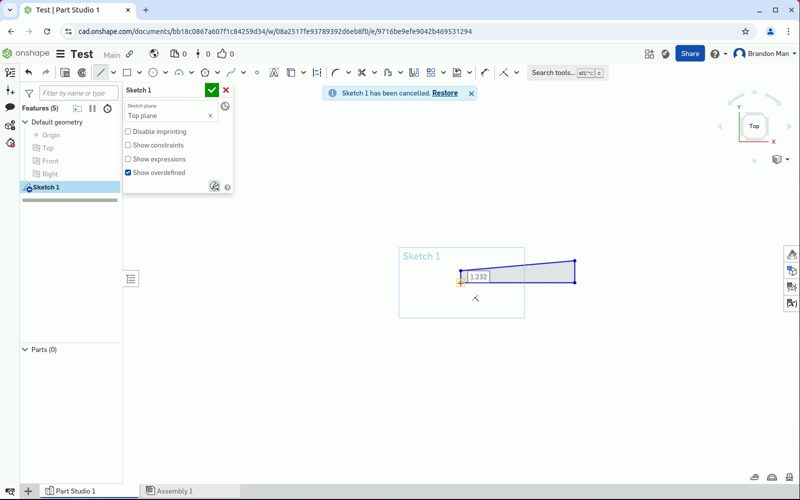
scroll(-6)
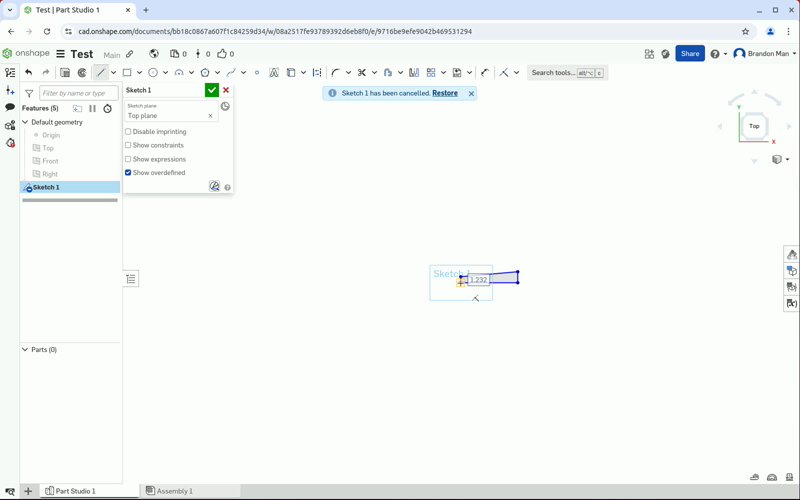
key(esc)
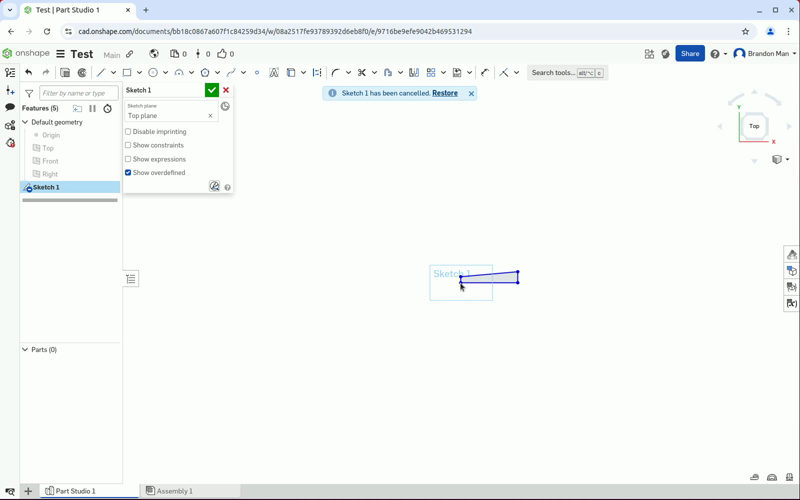
mouse_move(465, 280)
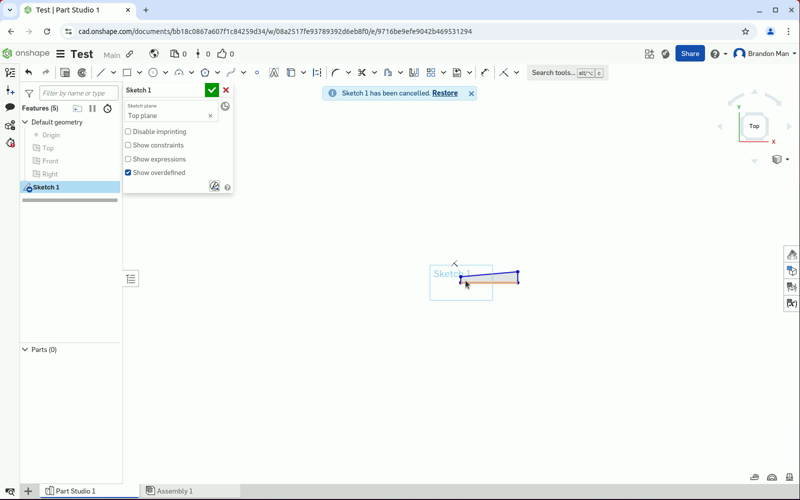
scroll(6)
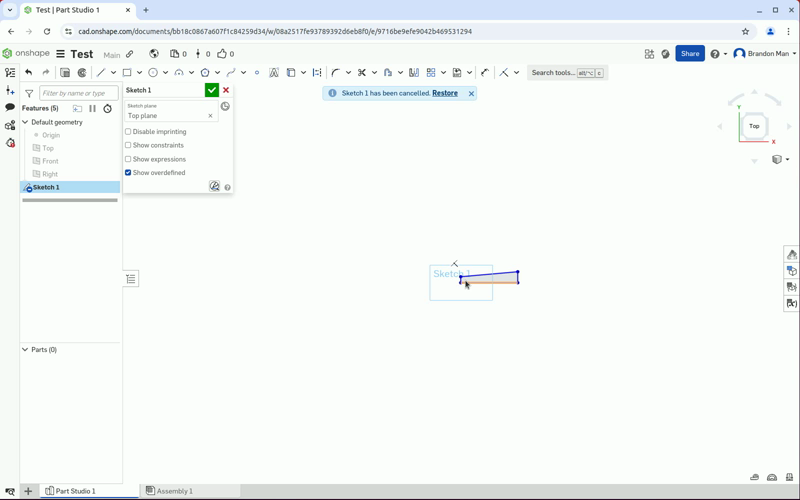
scroll(6)
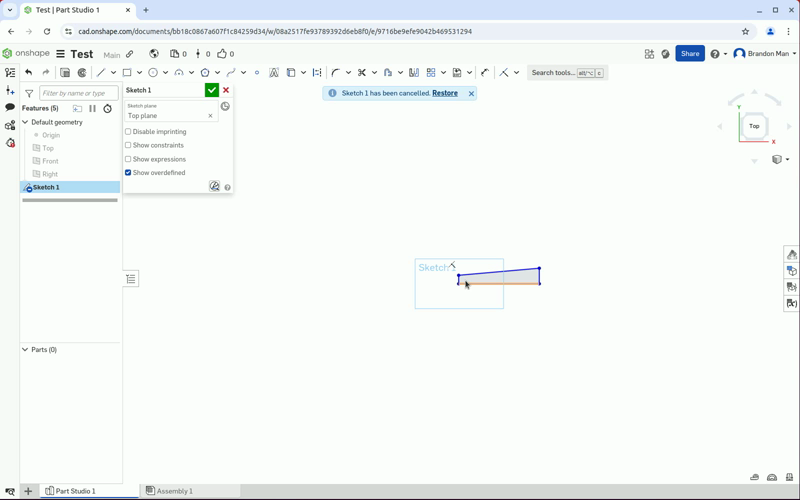
scroll(6)
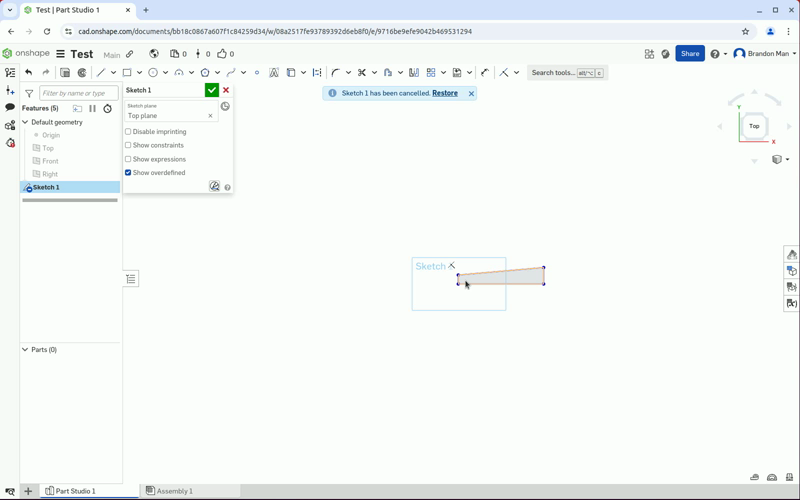
scroll(6)
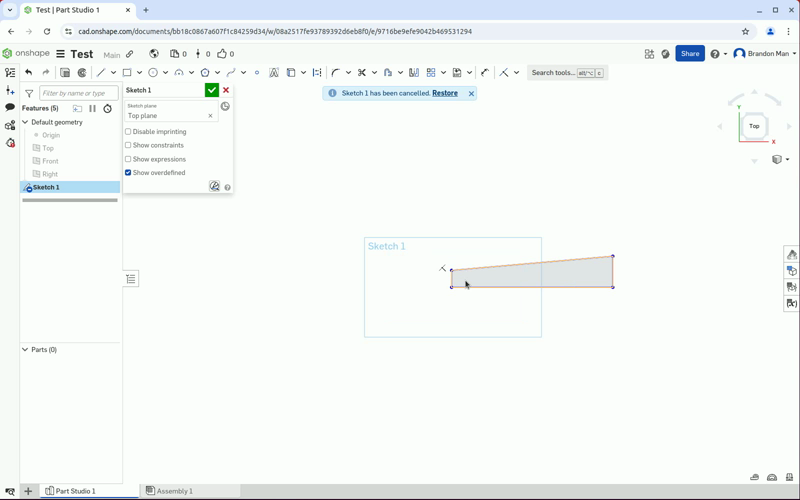
scroll(6)
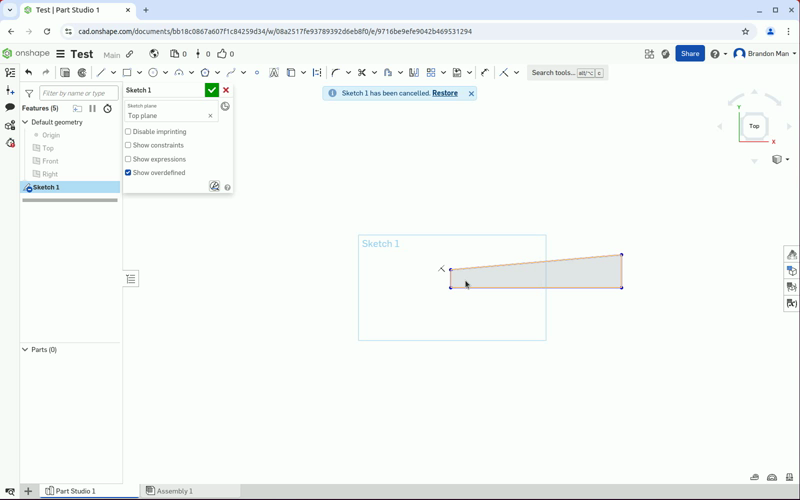
scroll(6)
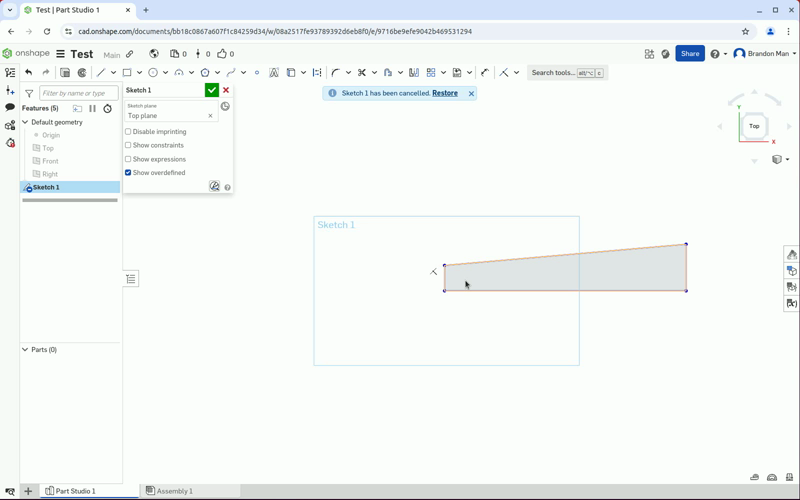
scroll(6)
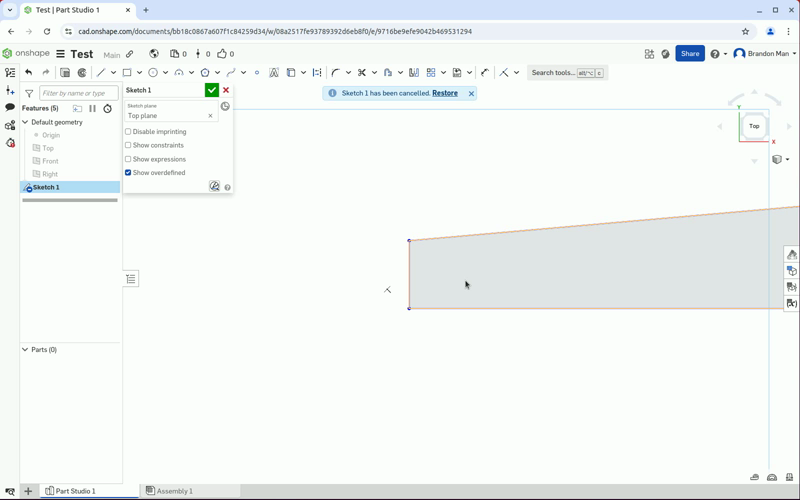
click(465, 280)
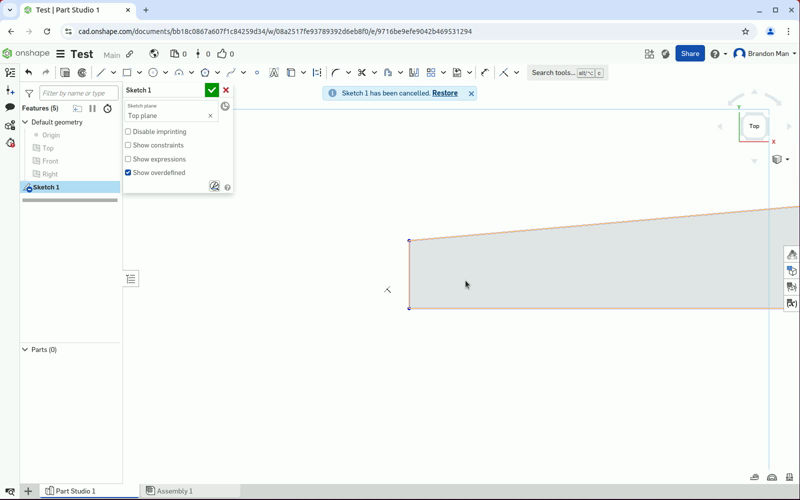
scroll(-6)
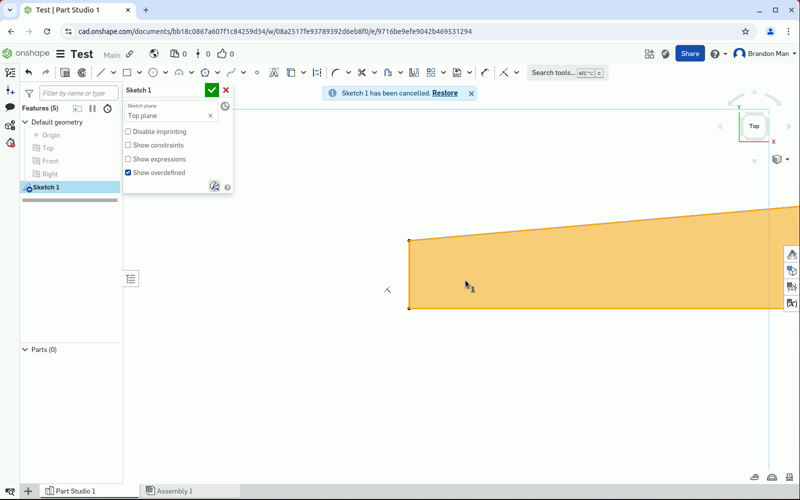
scroll(-6)
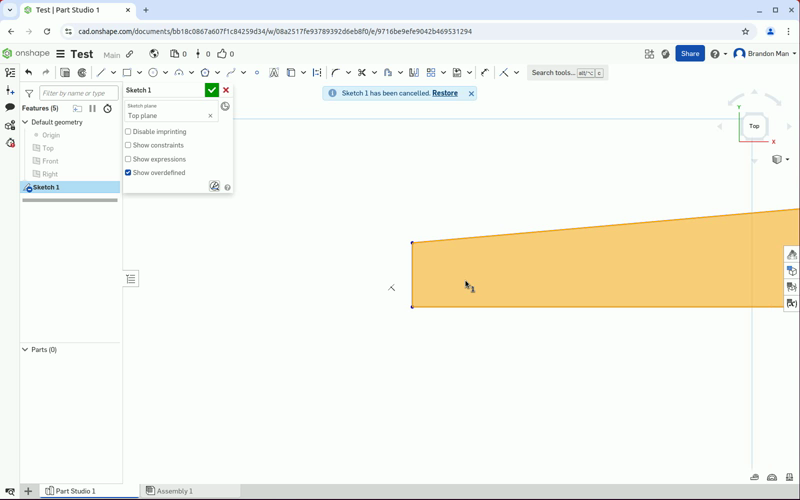
scroll(-6)
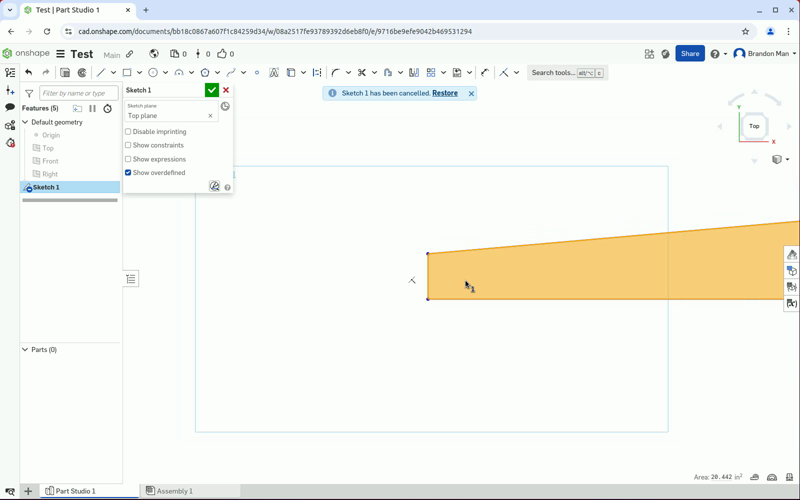
scroll(-6)
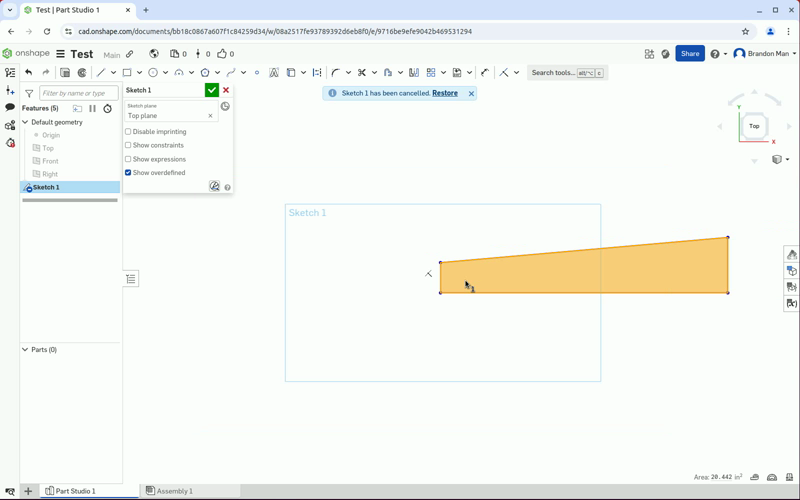
scroll(-6)
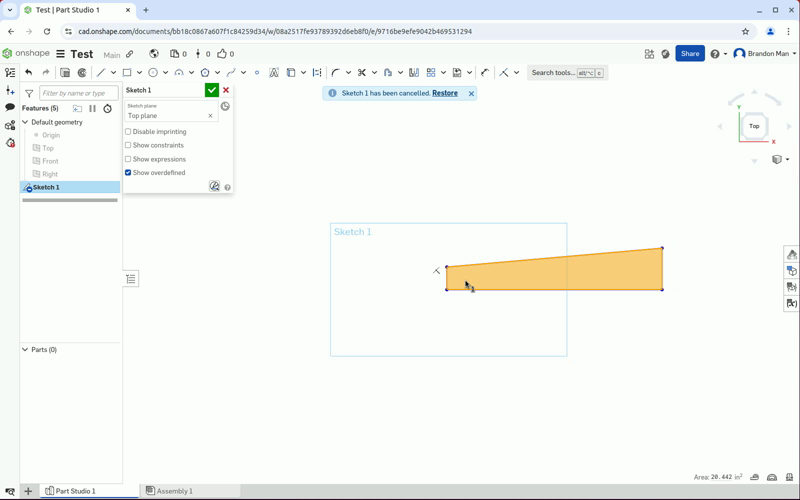
scroll(-6)
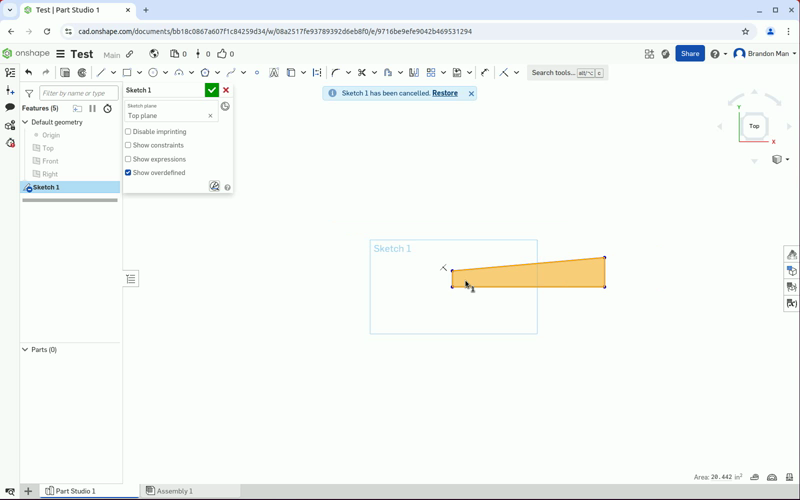
scroll(-6)
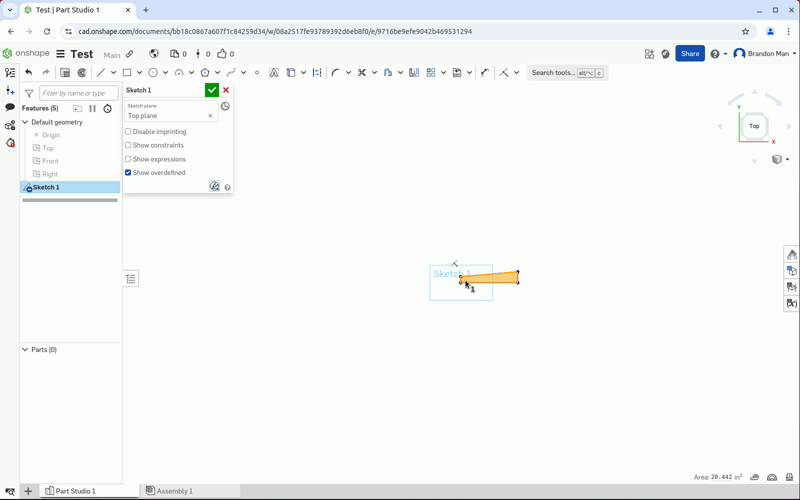
mouse_move(73, 352)
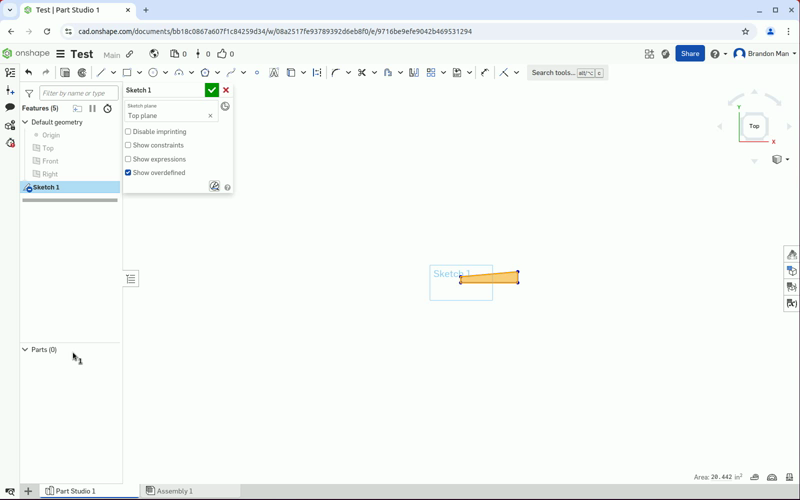
key(shift+y)
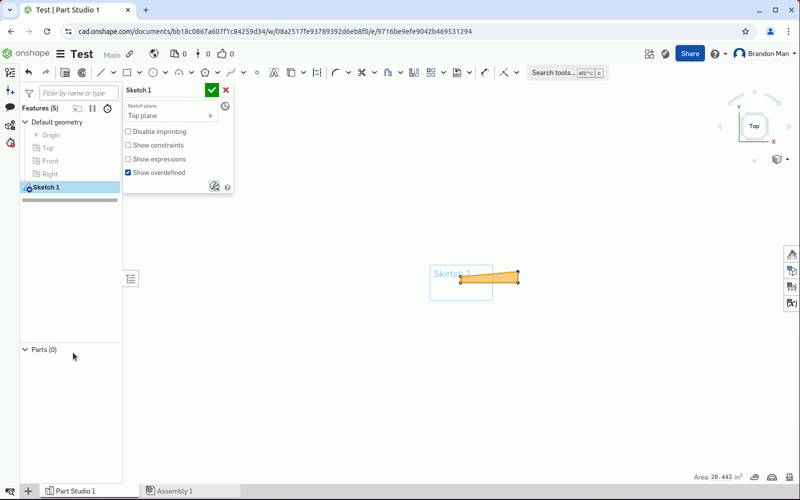
key(shift+e)
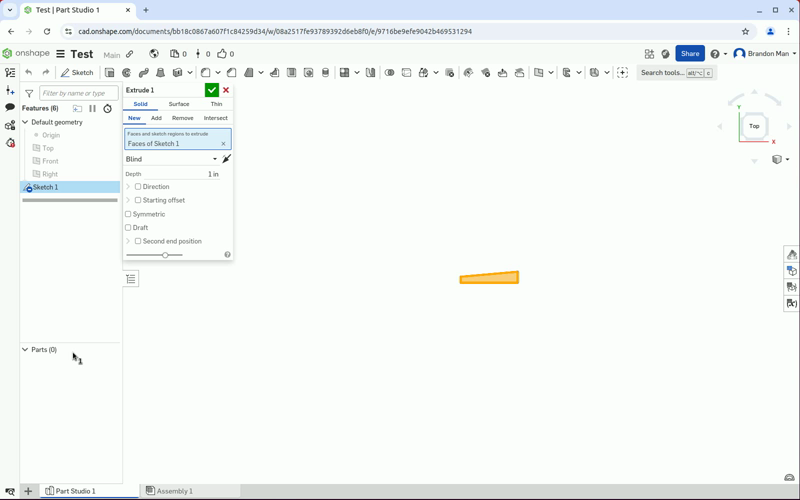
mouse_move(143, 106)
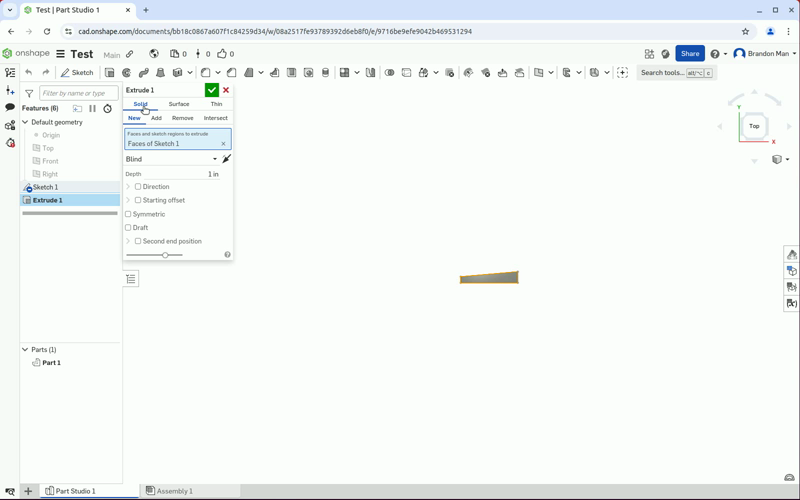
click(143, 106)
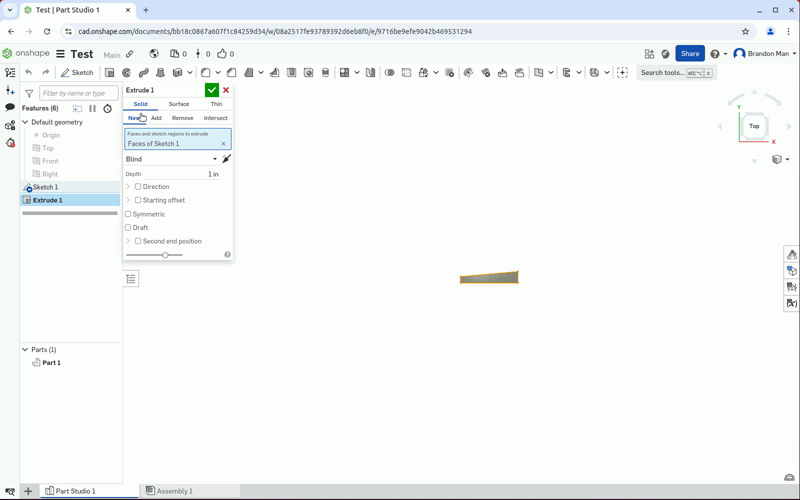
mouse_move(137, 120)
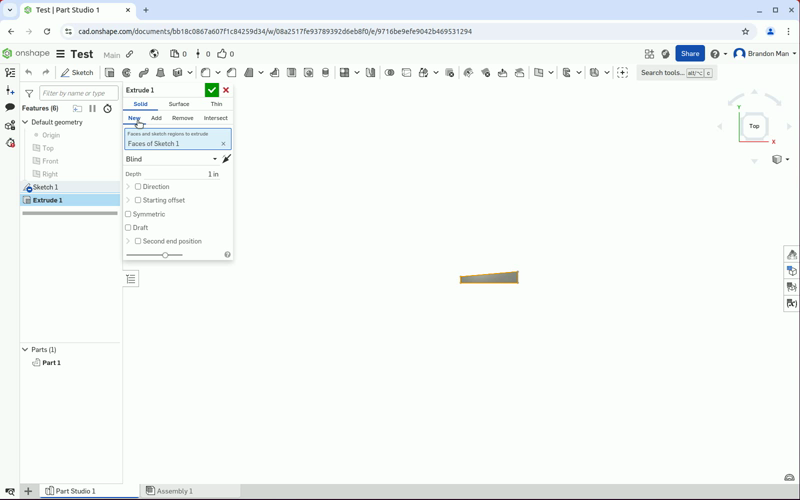
click(137, 120)
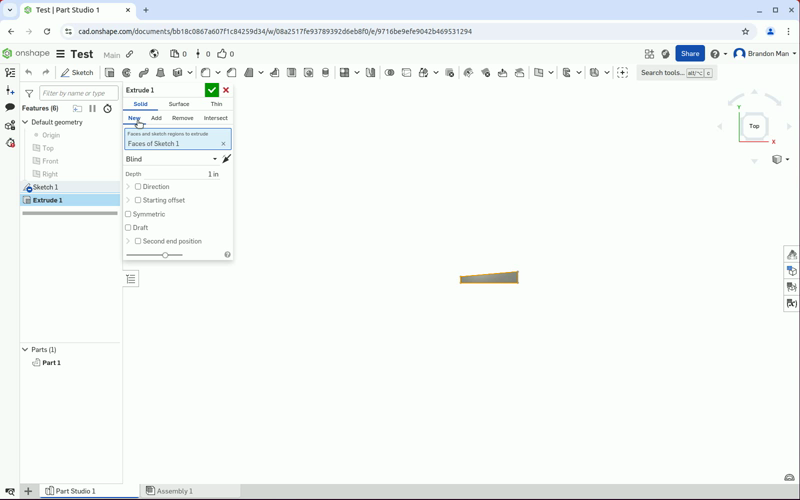
key(tab, 4)
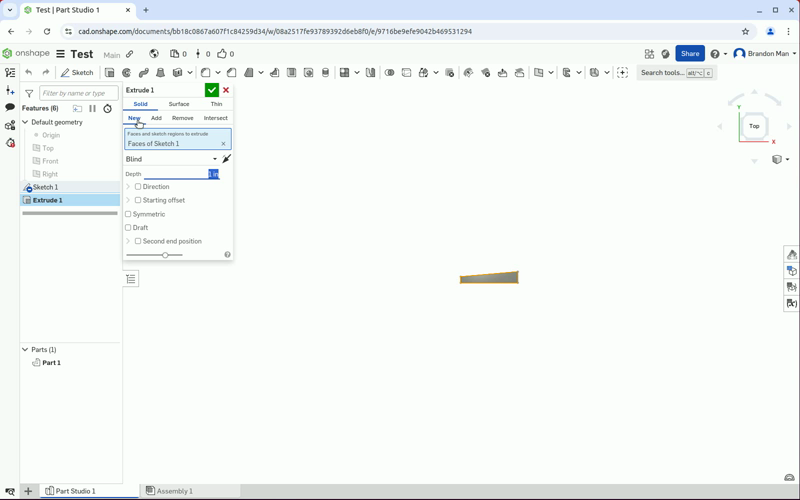
text(0.241)
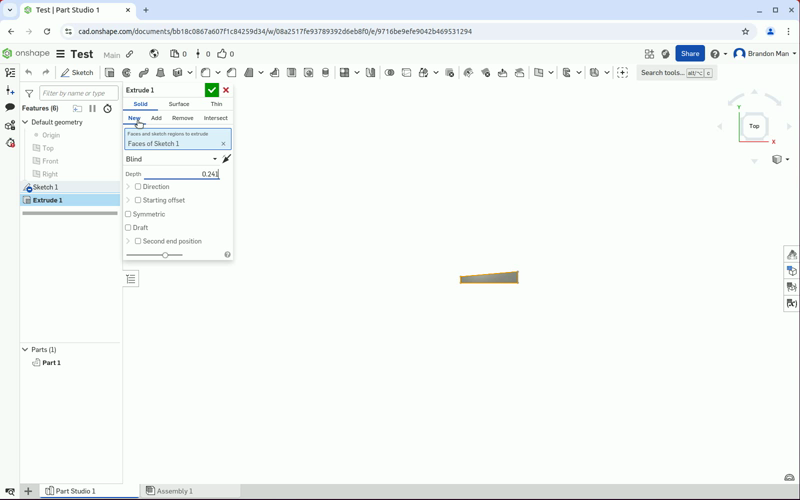
key(enter)
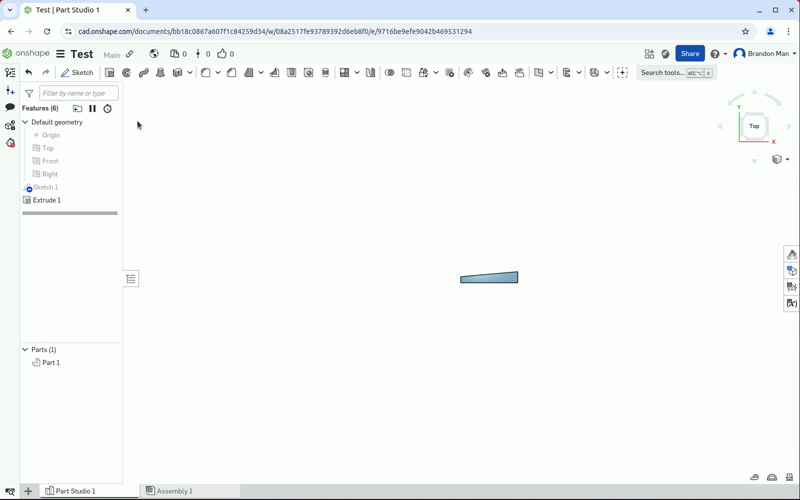
key(shift+h)
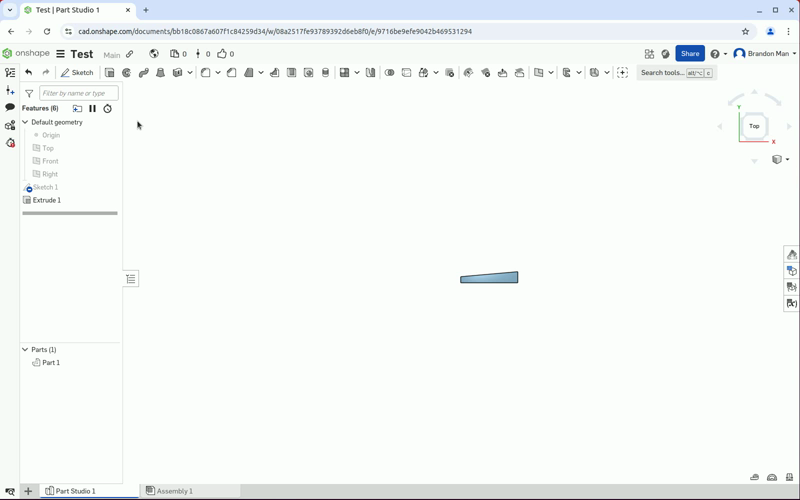
key(shift+h)
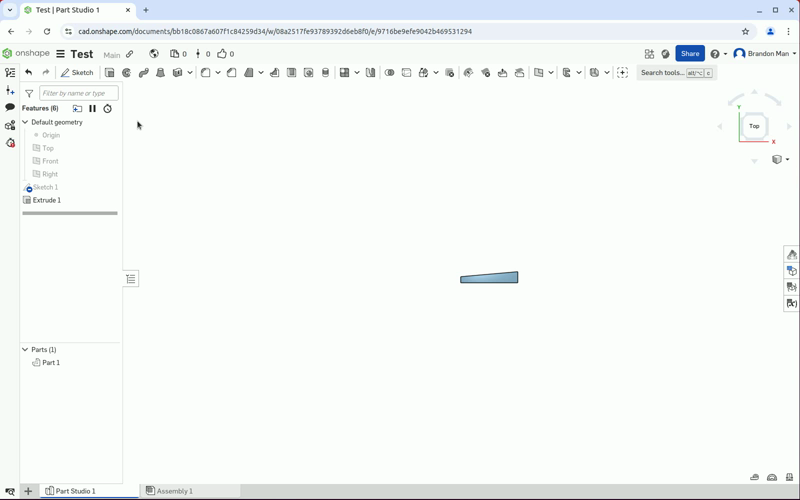
mouse_move(73, 189)
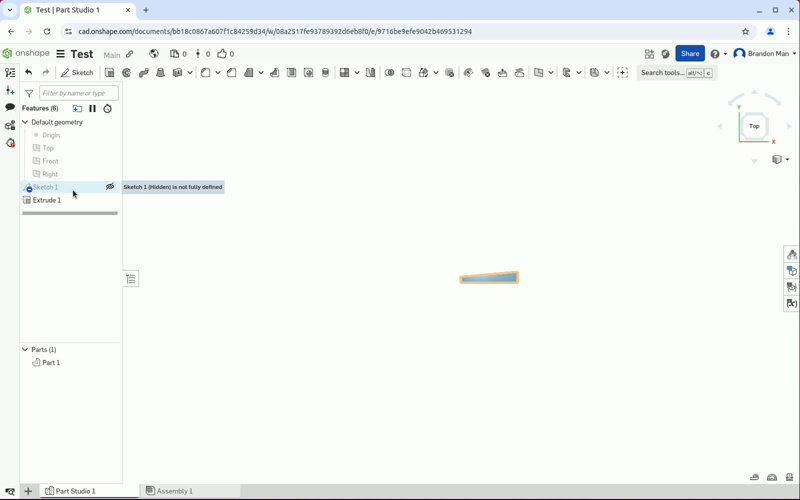
click(73, 189)
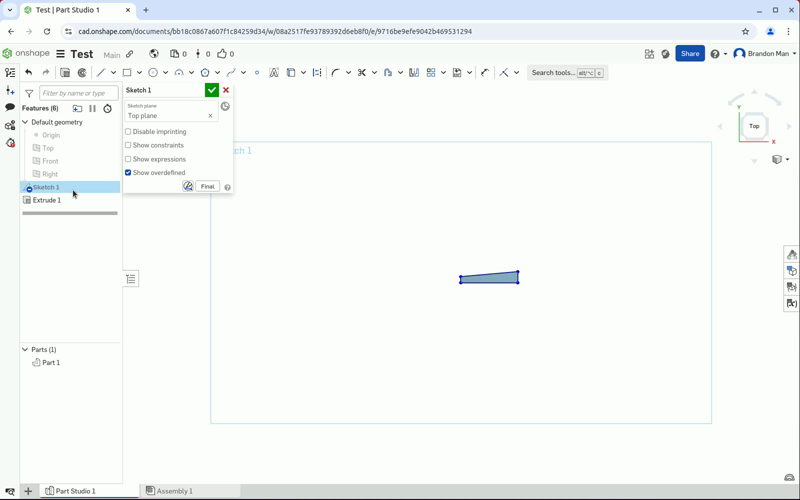
mouse_move(229, 92)
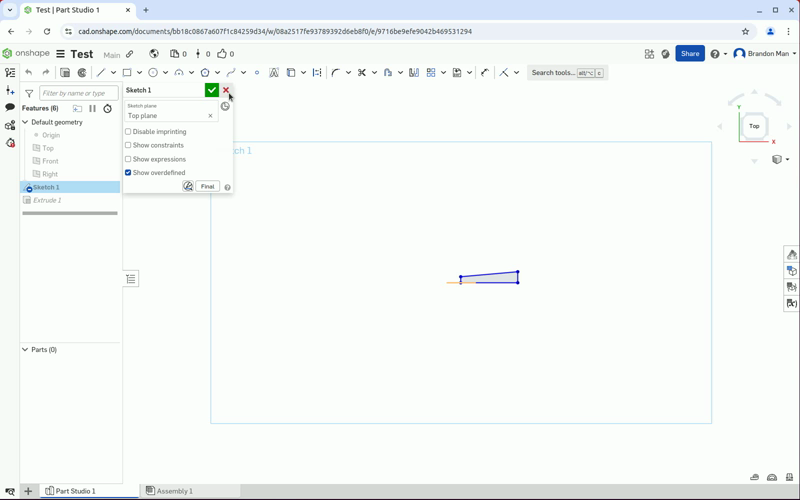
click(229, 92)
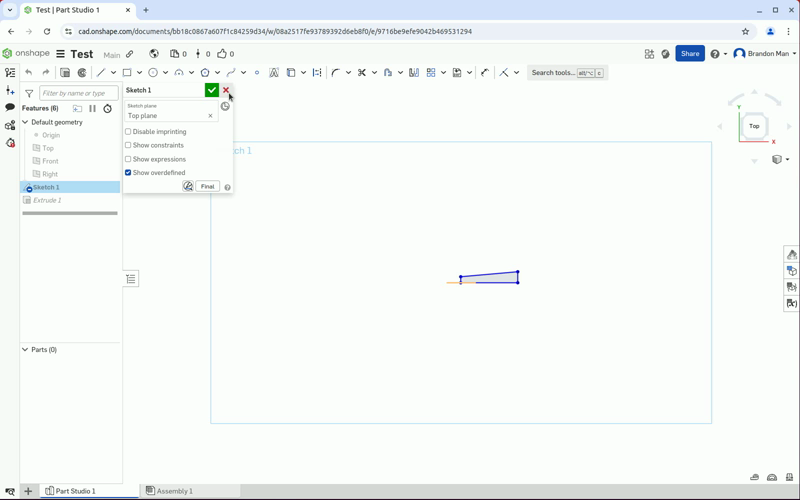
key(shift+s)
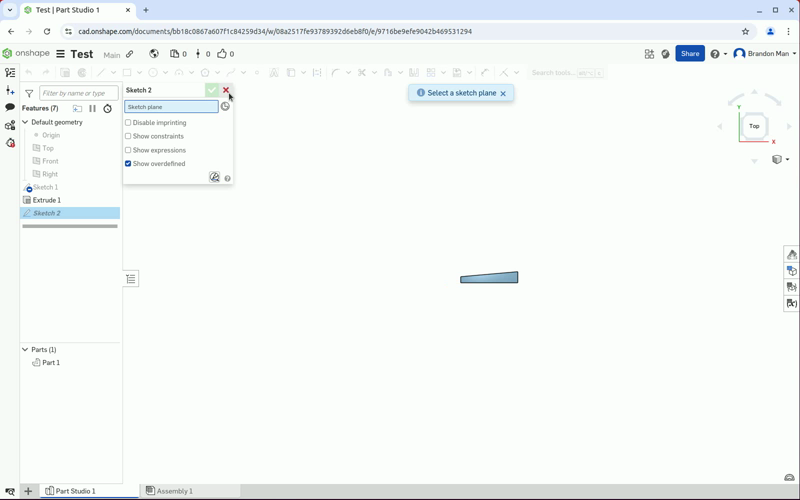
mouse_move(73, 150)
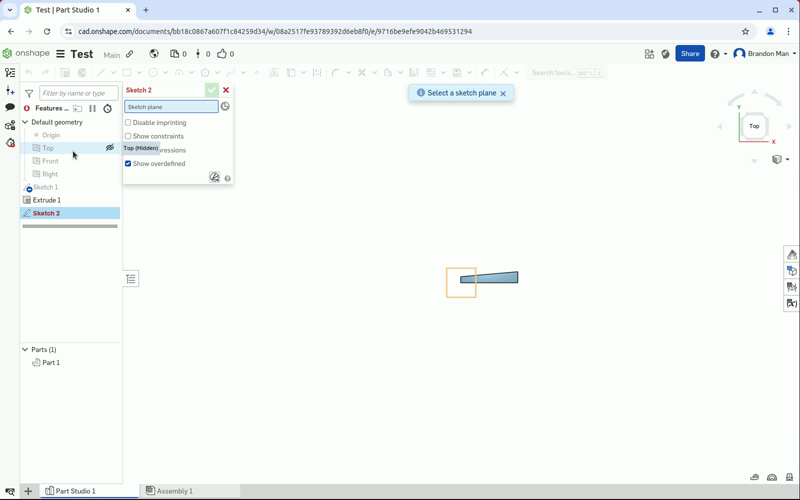
click(73, 150)
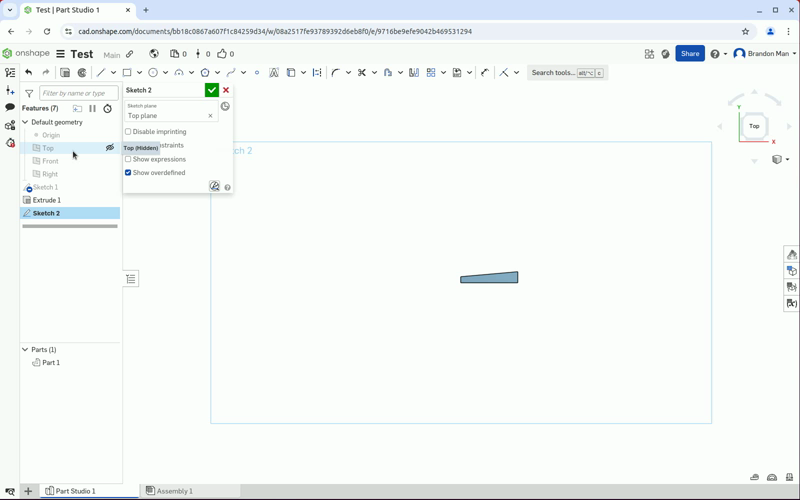
mouse_move(73, 352)
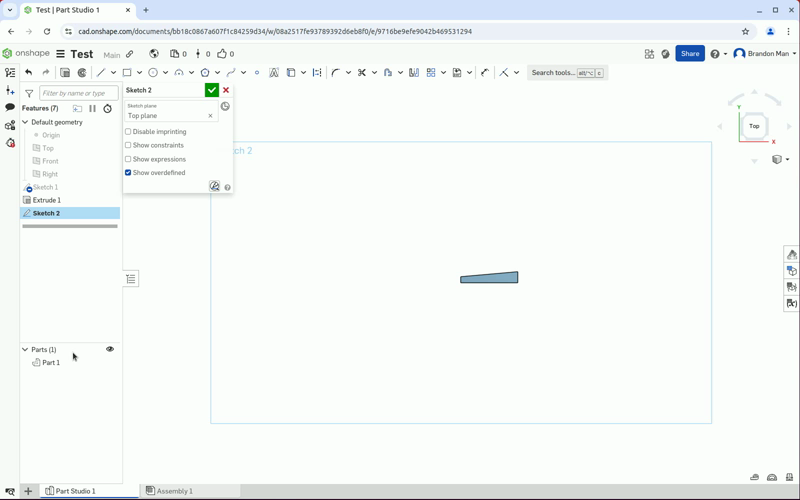
key(y)
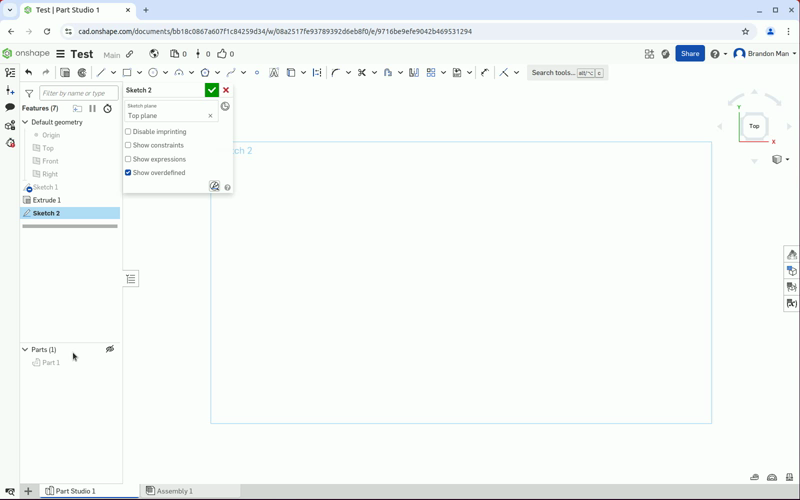
key(l)
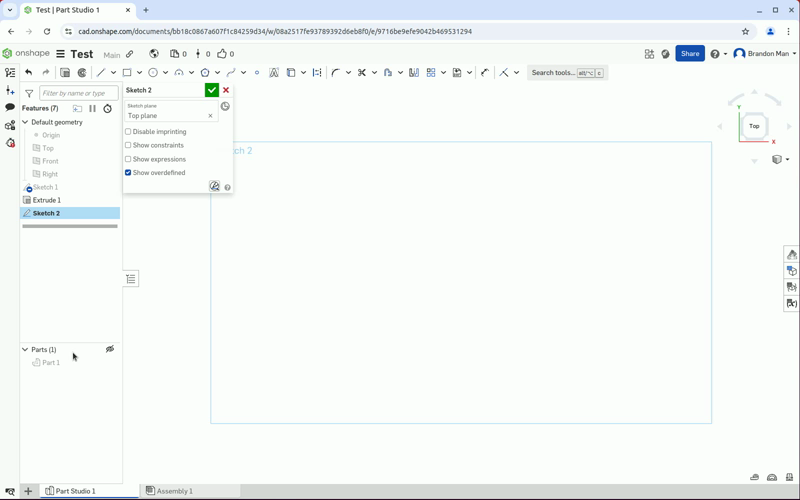
key_down(shift)
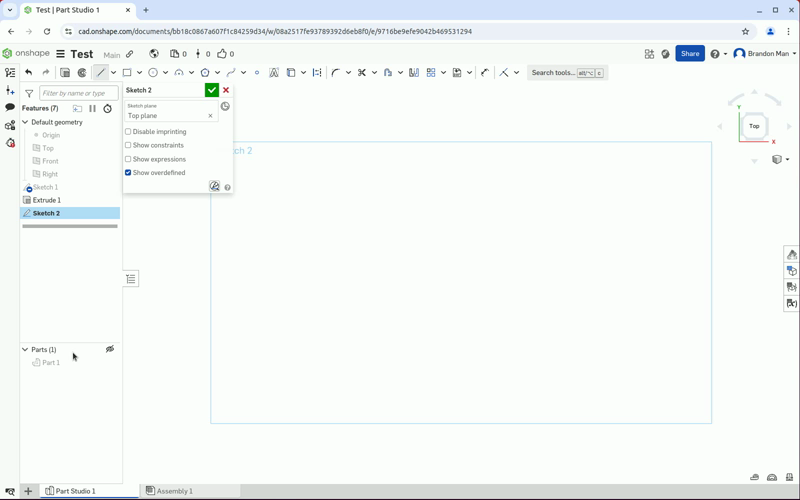
mouse_move(516, 282)
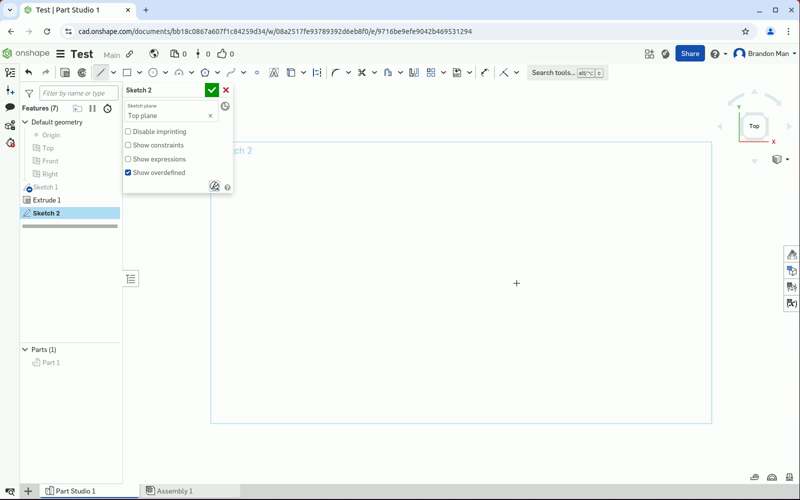
click(516, 282)
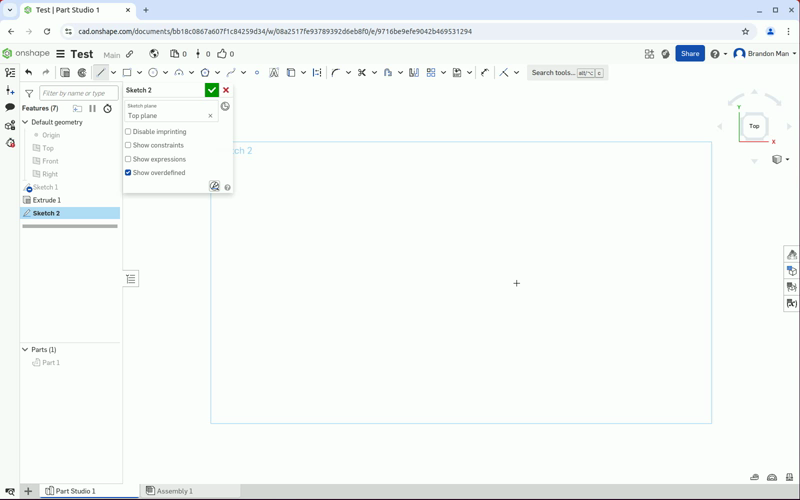
key_up(shift)
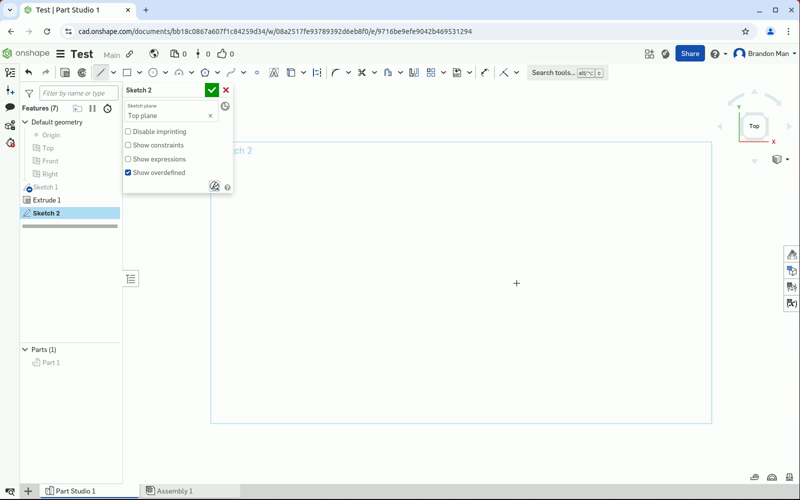
key_down(shift)
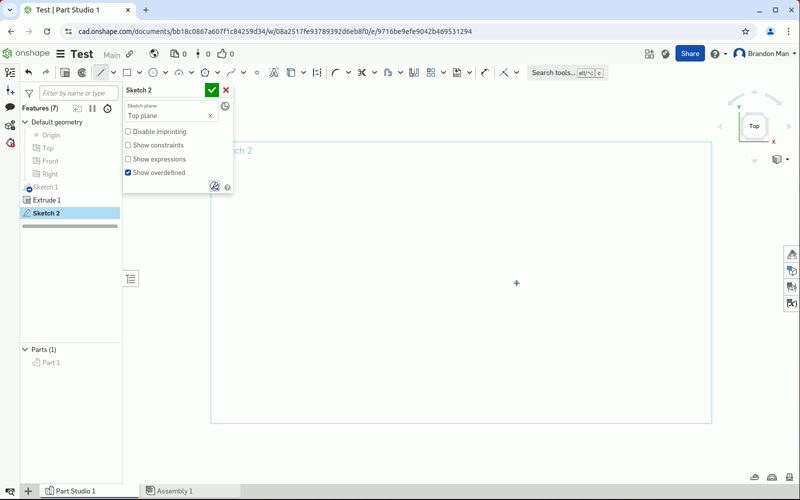
mouse_move(546, 282)
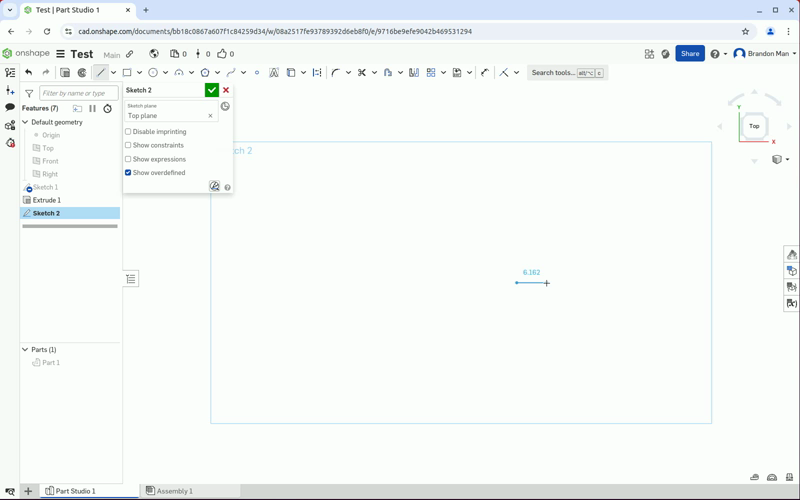
mouse_move(573, 282)
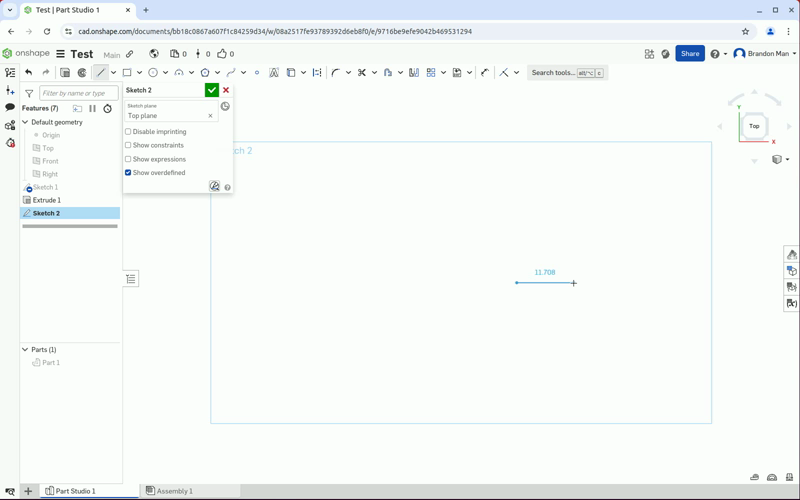
click(573, 282)
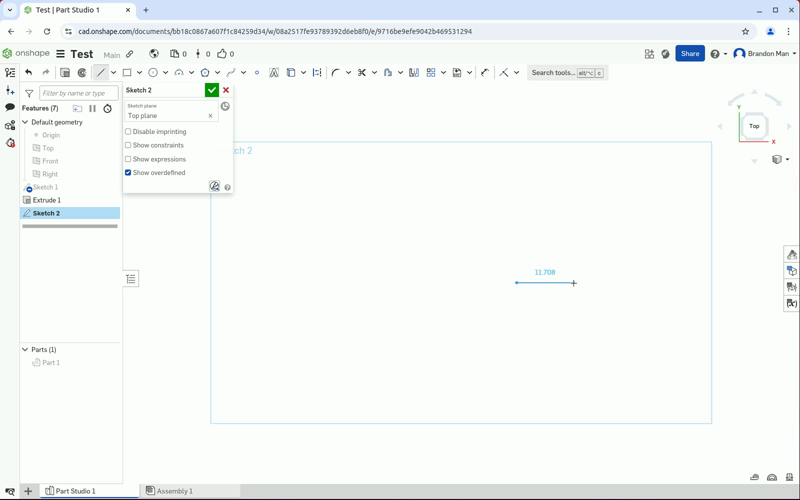
key_up(shift)
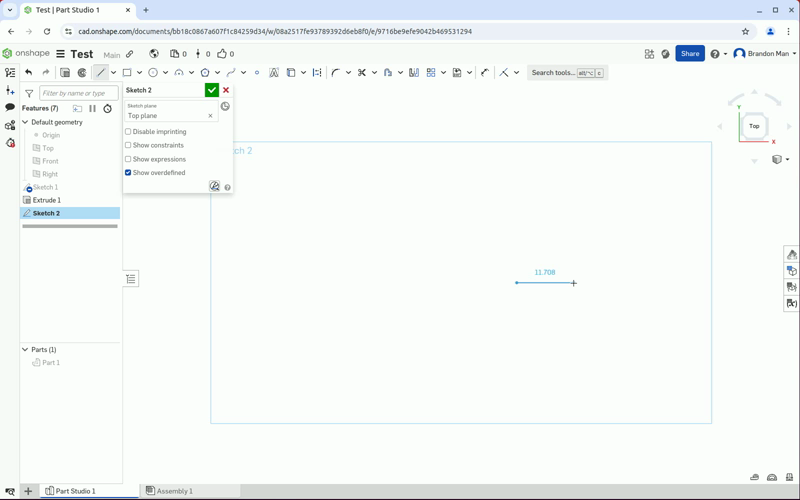
key_down(shift)
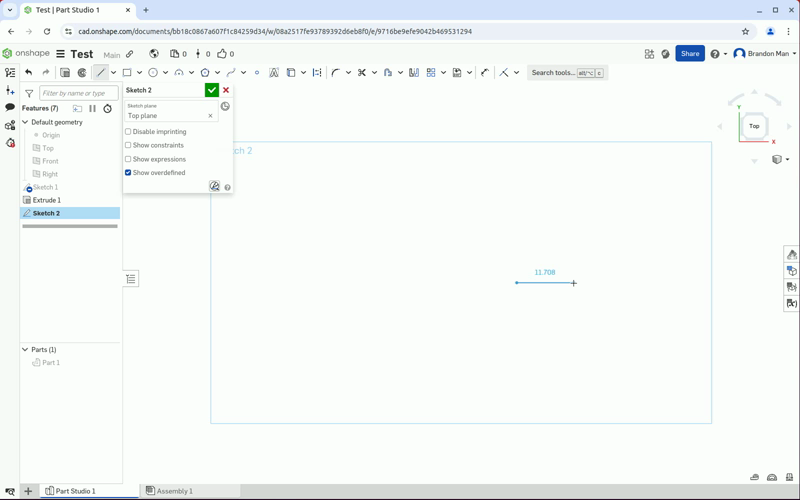
mouse_move(589, 282)
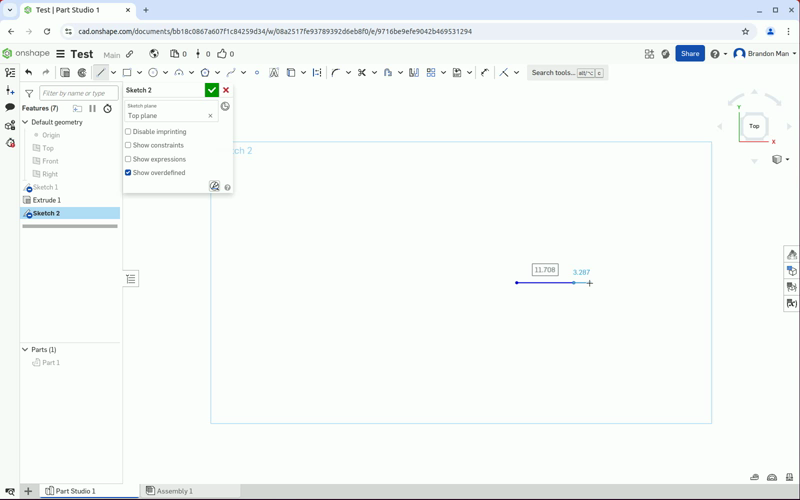
mouse_move(573, 276)
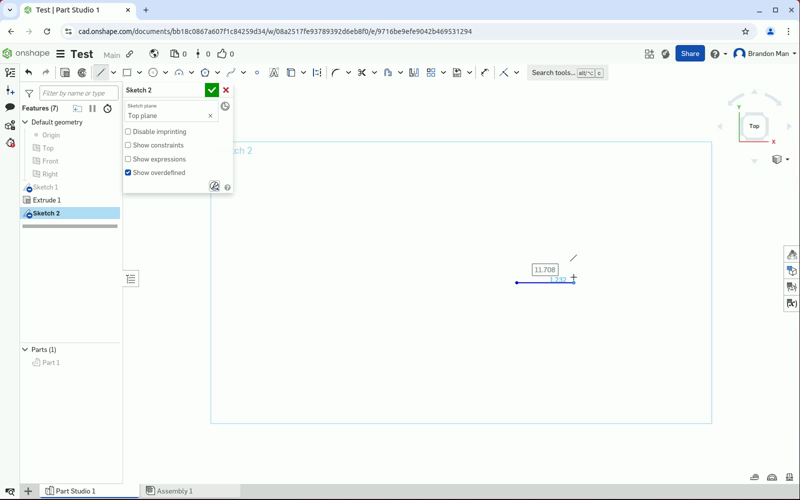
scroll(6)
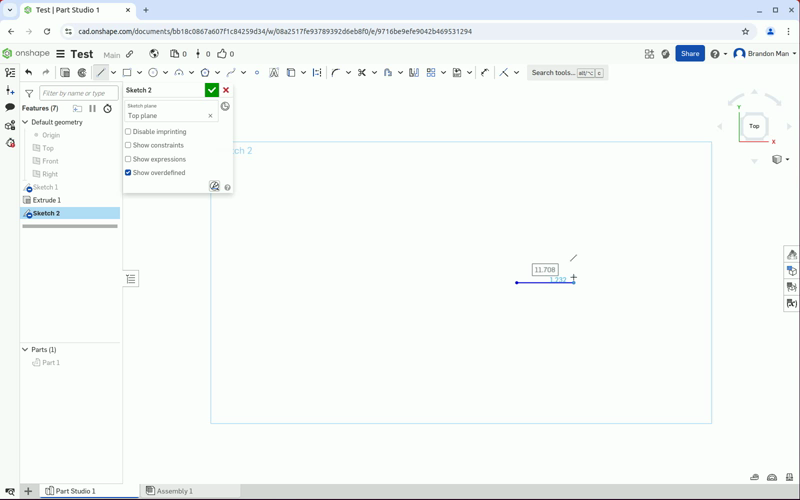
scroll(6)
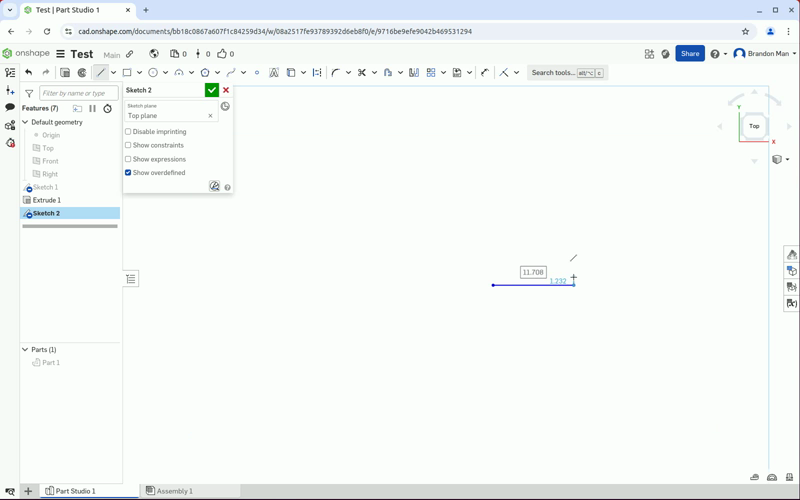
scroll(6)
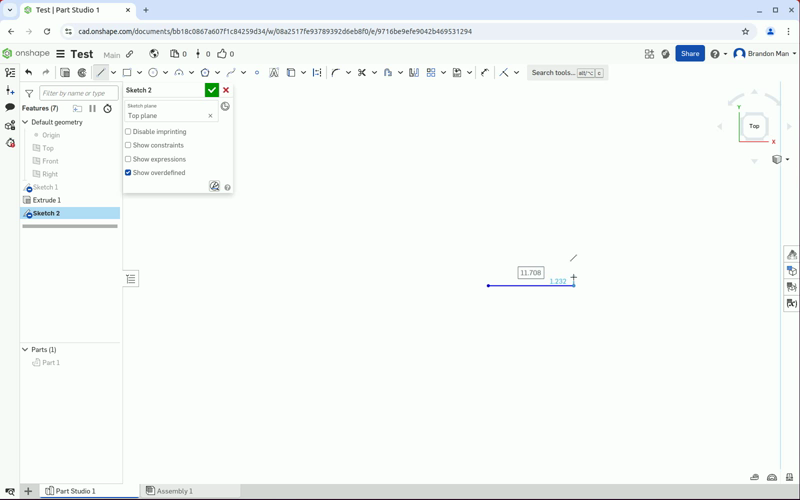
scroll(6)
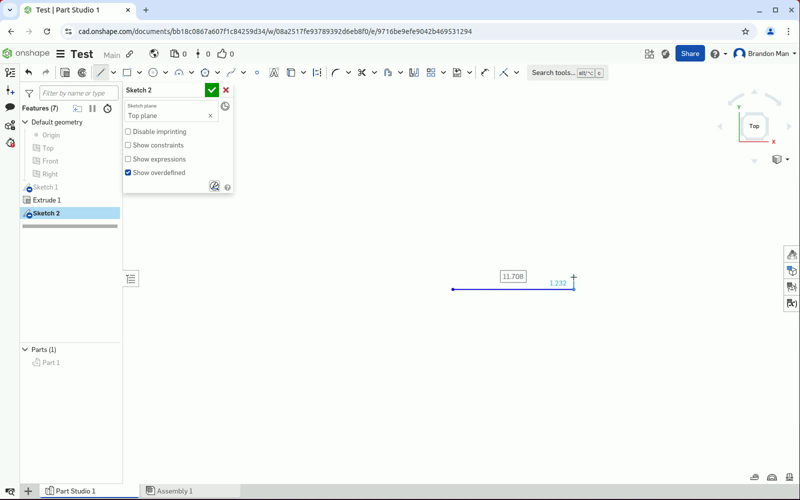
scroll(6)
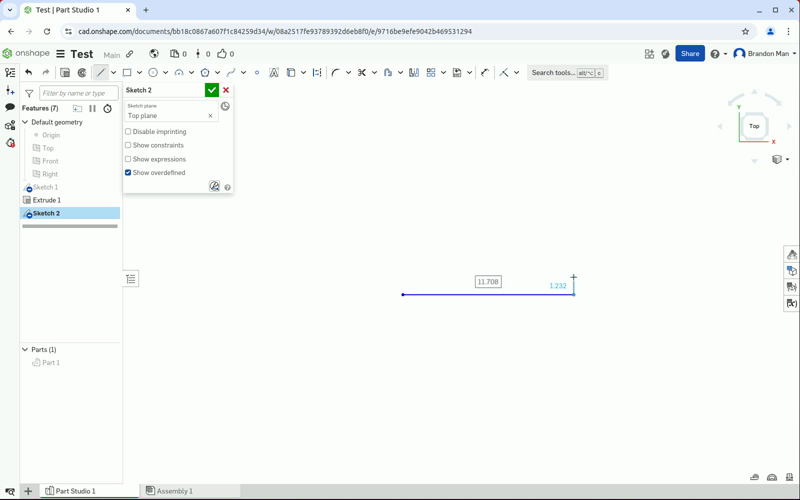
scroll(6)
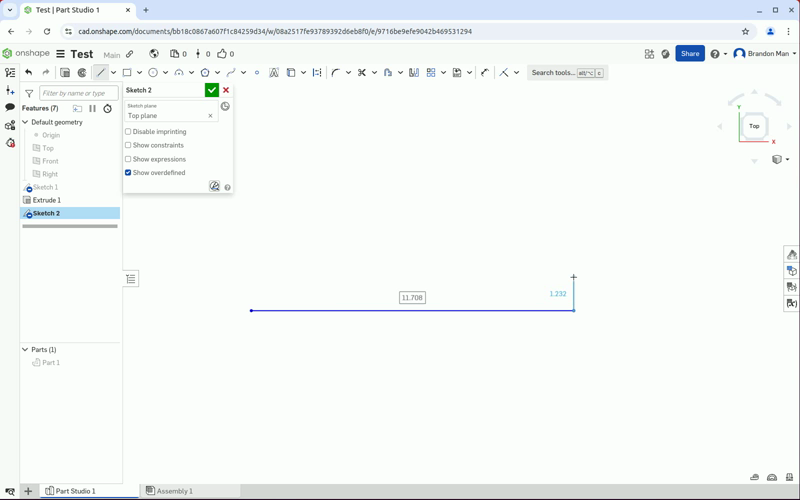
scroll(6)
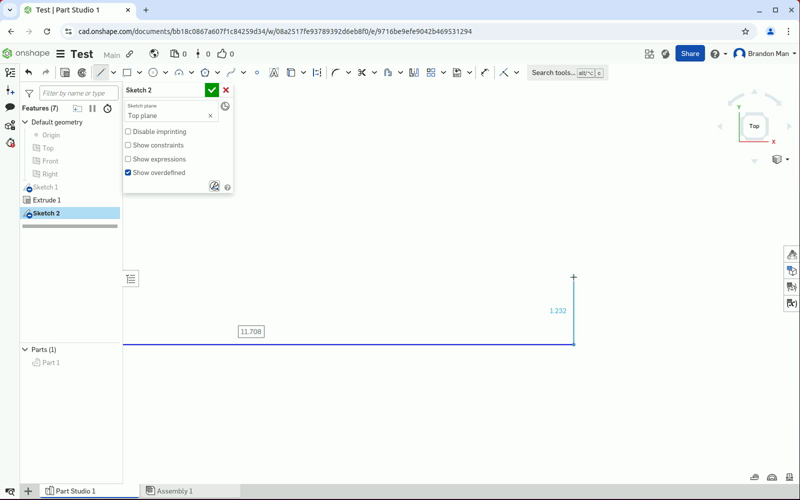
click(573, 276)
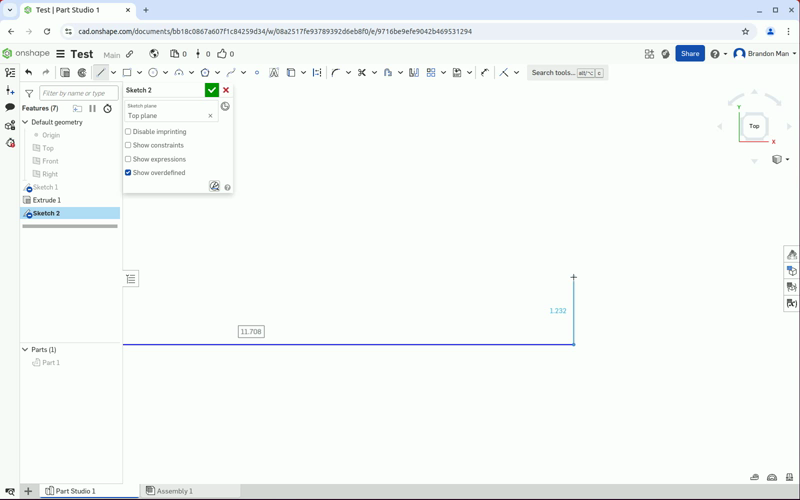
scroll(-6)
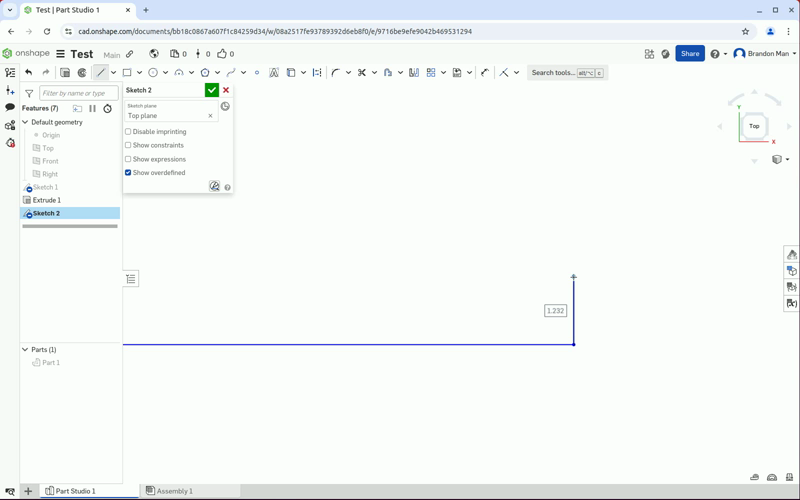
scroll(-6)
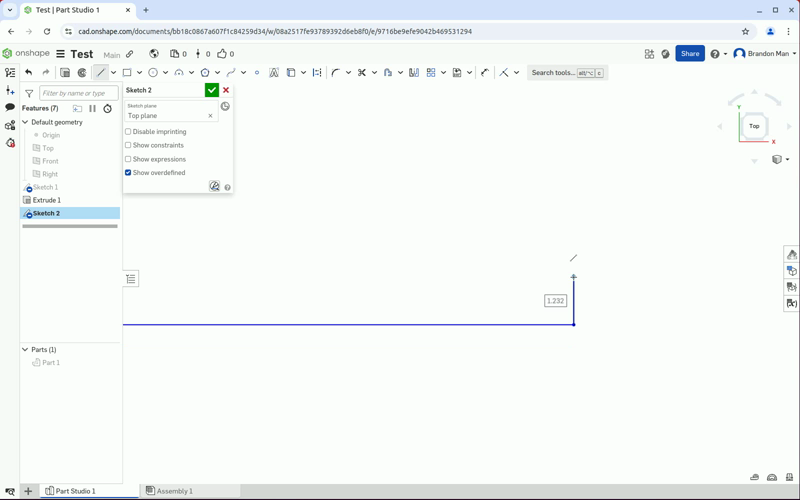
scroll(-6)
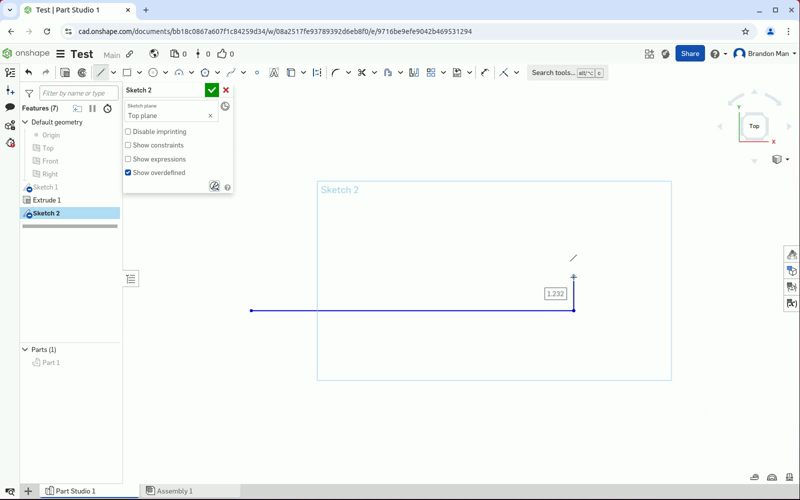
scroll(-6)
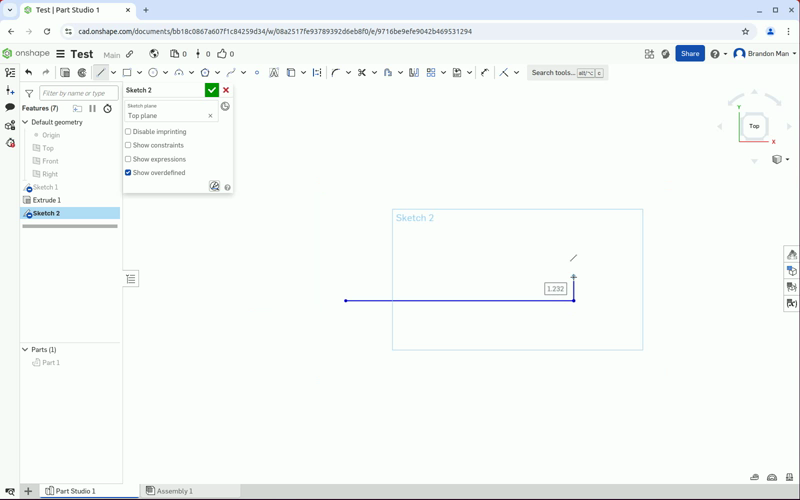
scroll(-6)
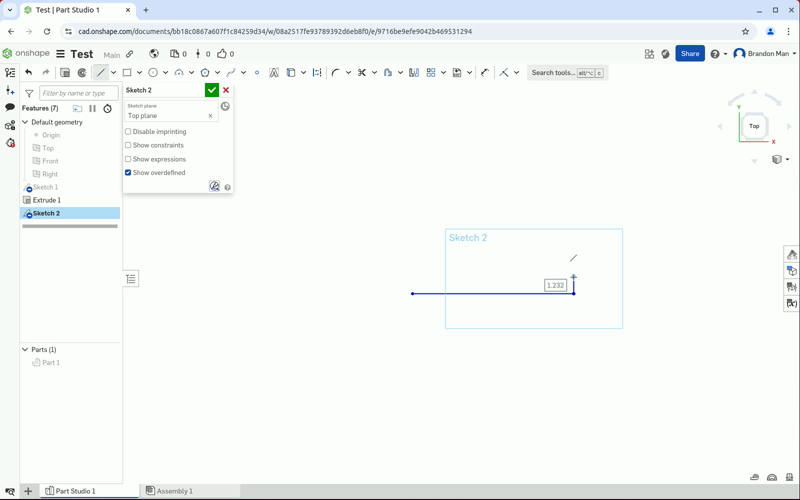
scroll(-6)
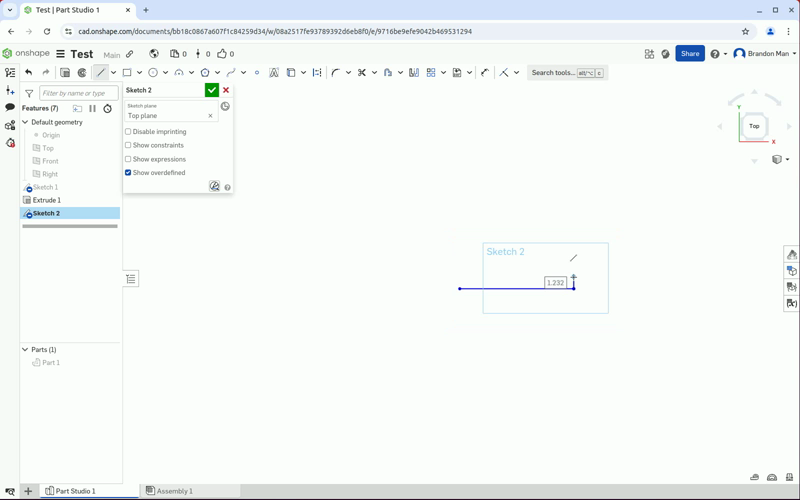
scroll(-6)
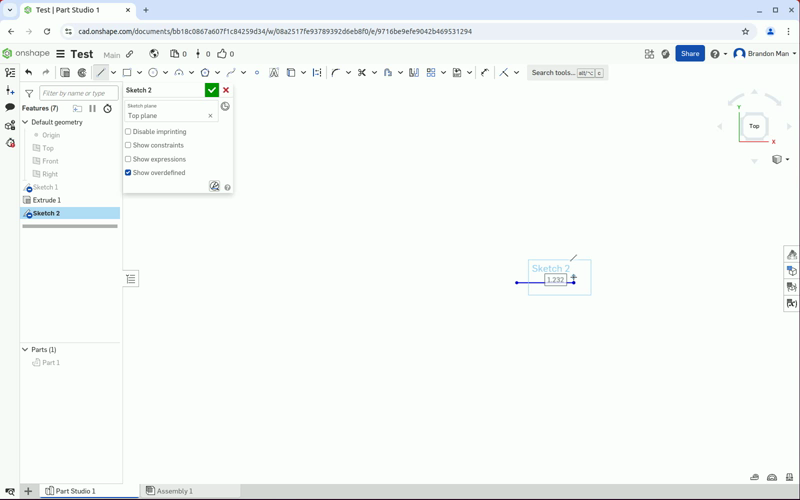
key_up(shift)
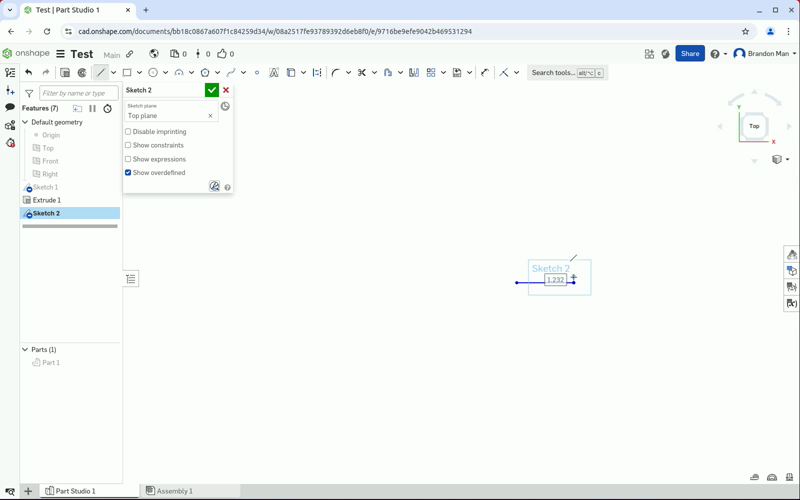
key_down(shift)
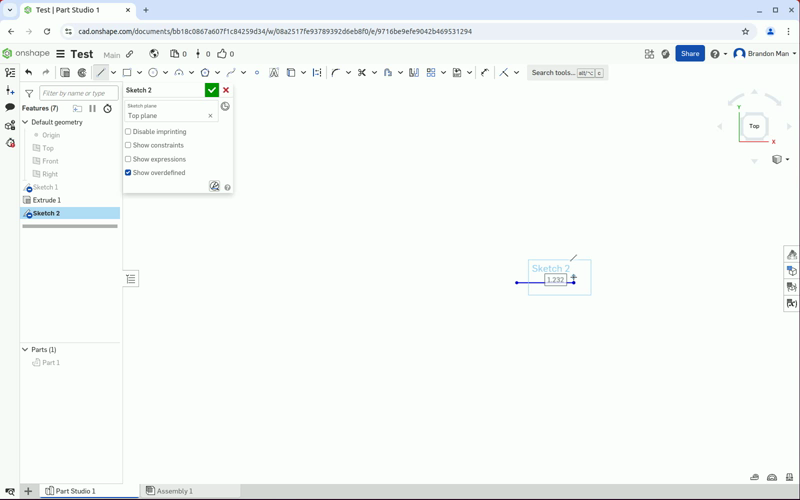
mouse_move(589, 276)
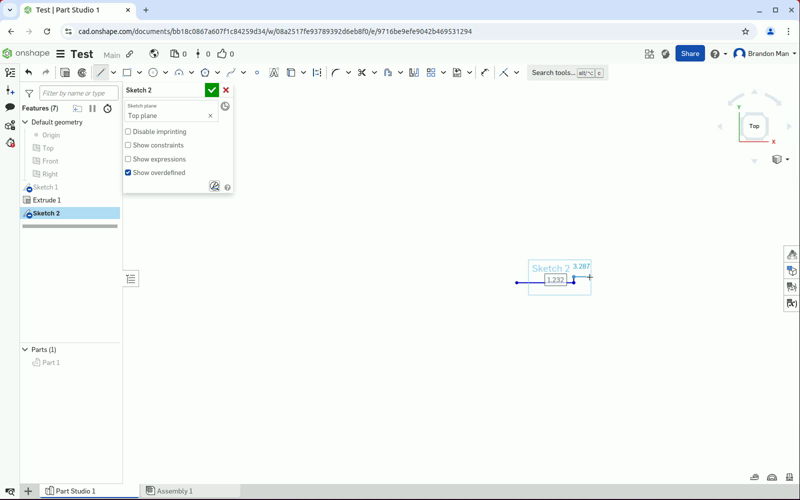
mouse_move(516, 271)
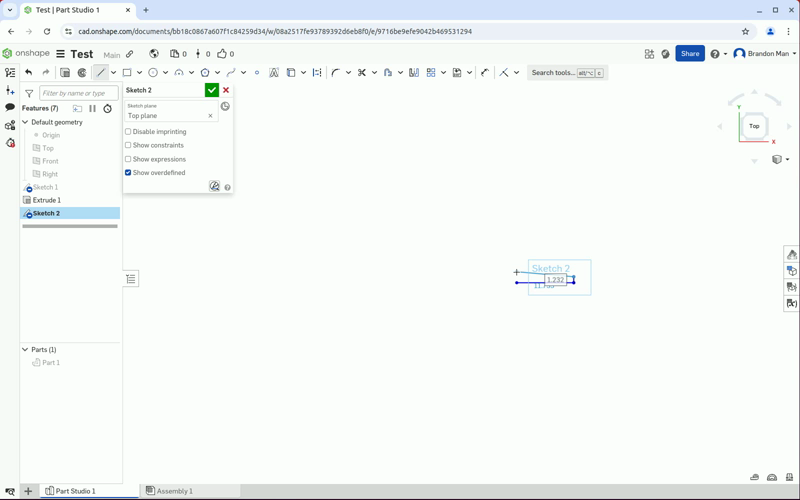
click(516, 271)
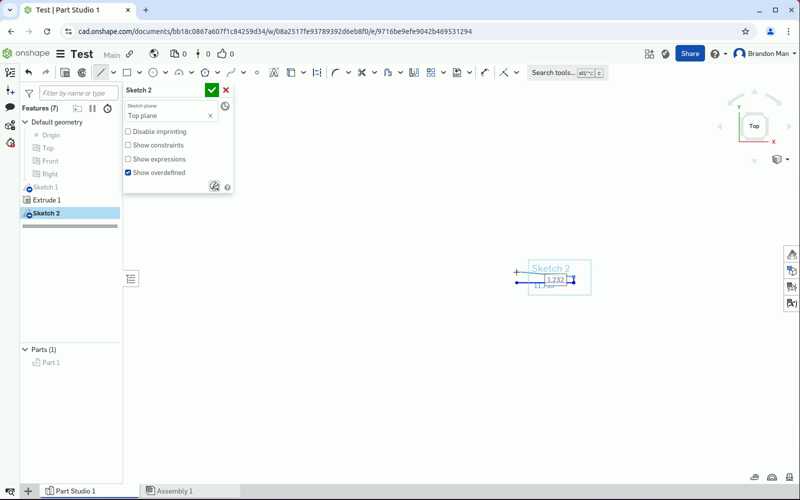
key_up(shift)
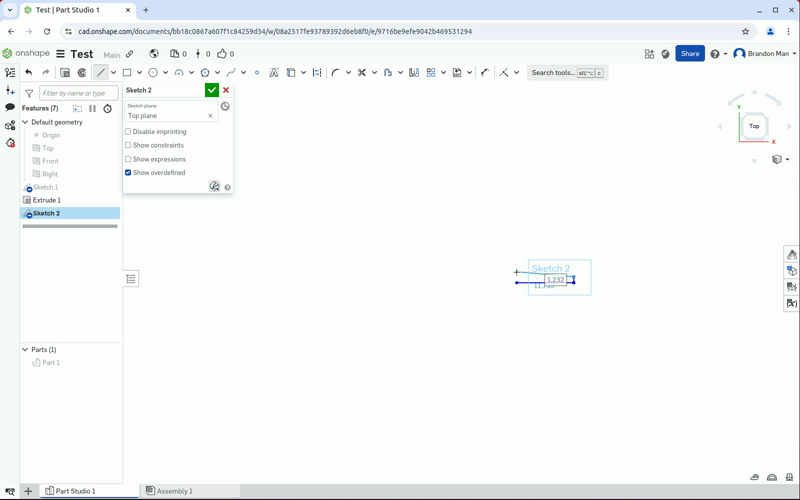
mouse_move(546, 271)
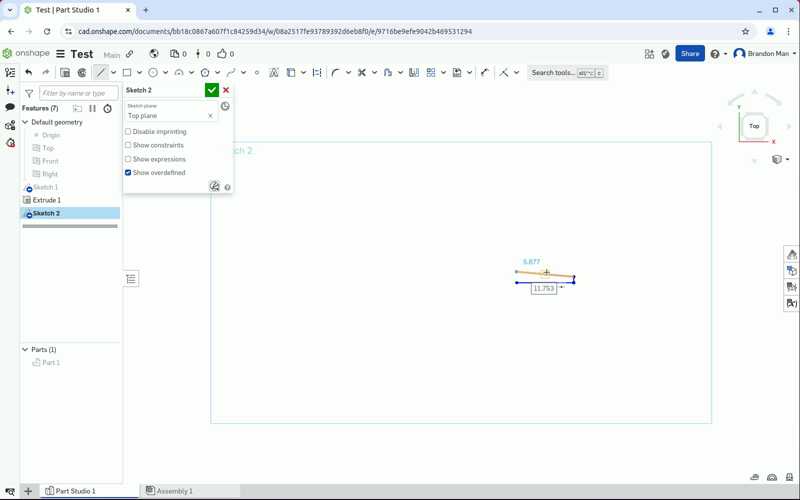
key_down(shift)
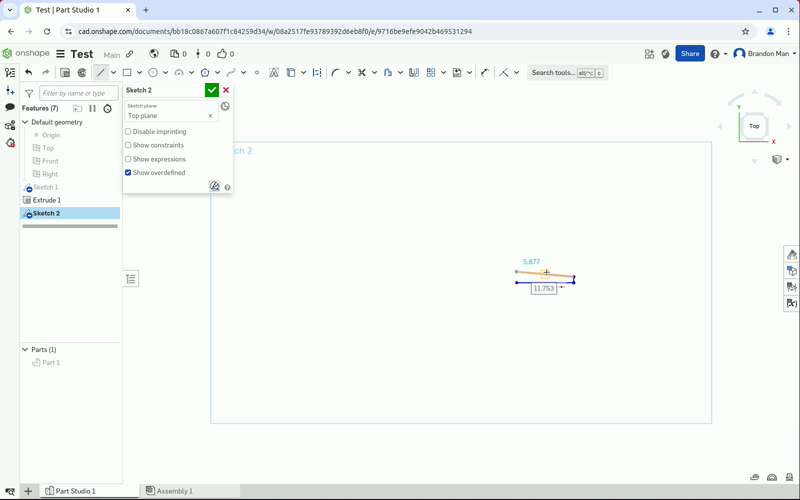
mouse_move(516, 282)
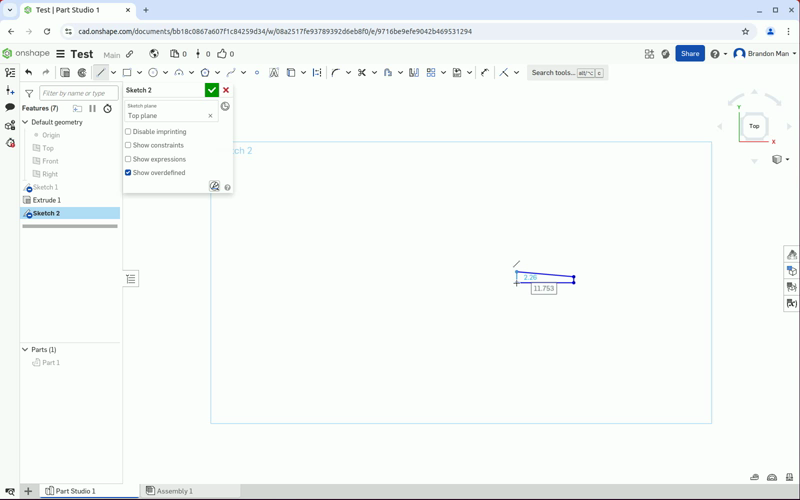
key_up(shift)
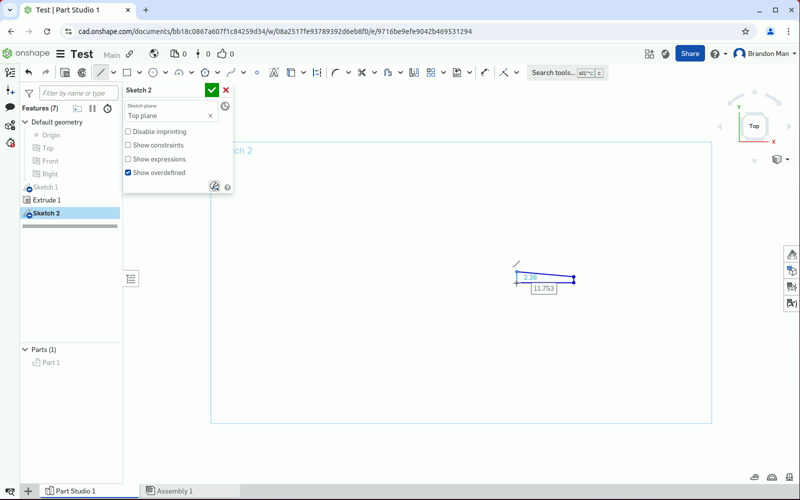
click(516, 282)
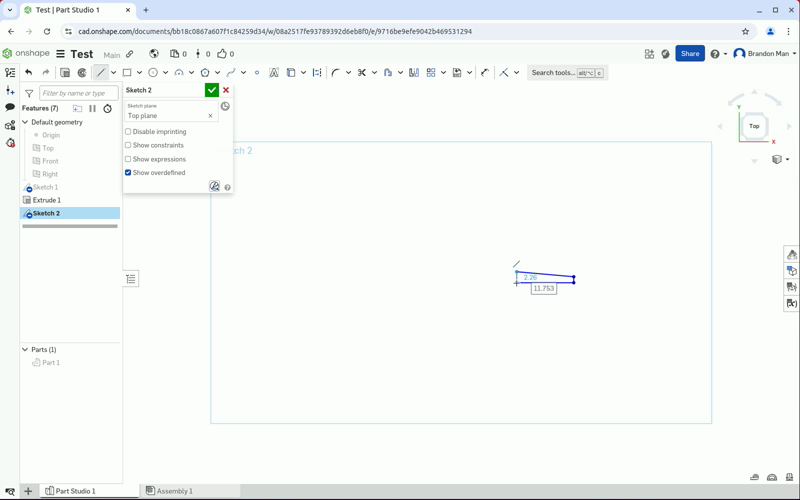
key(esc)
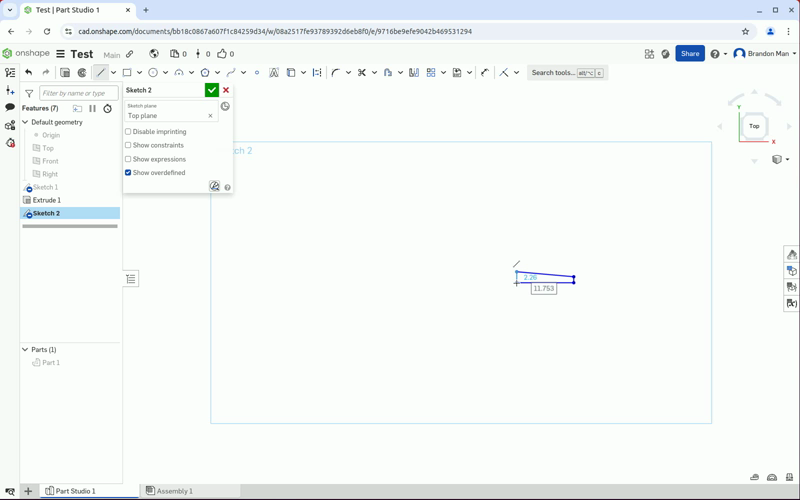
mouse_move(534, 281)
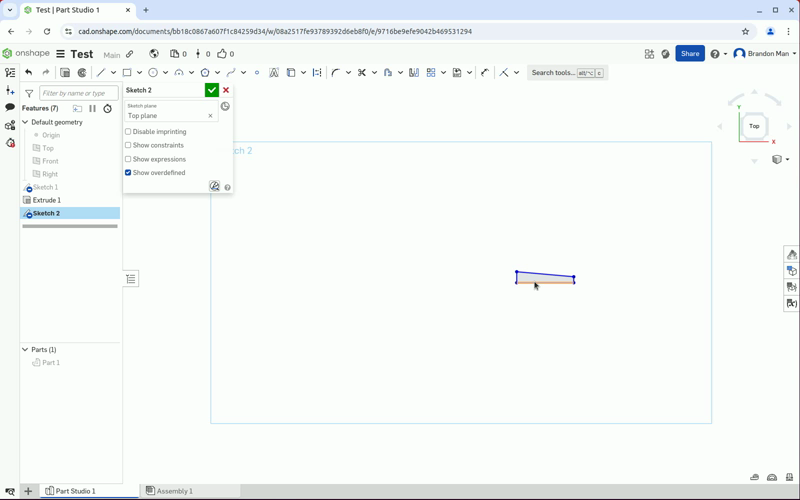
scroll(6)
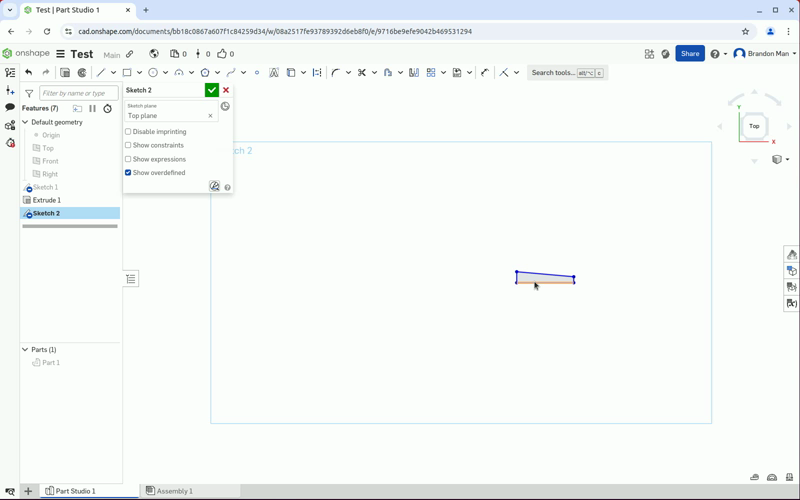
scroll(6)
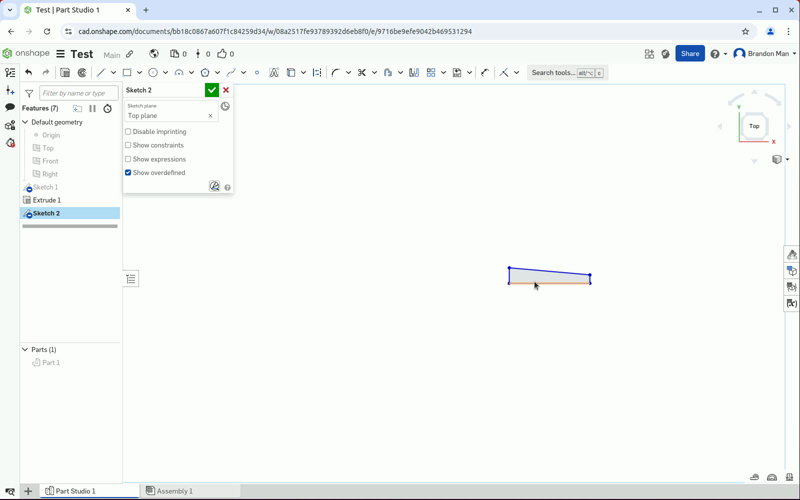
scroll(6)
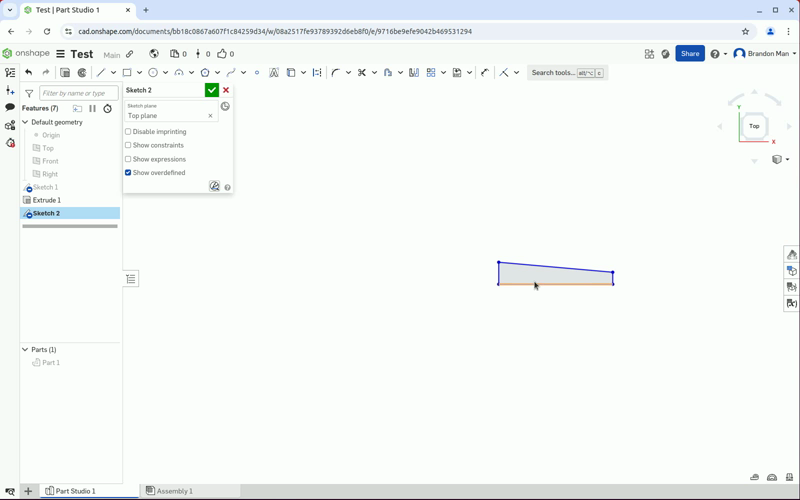
scroll(6)
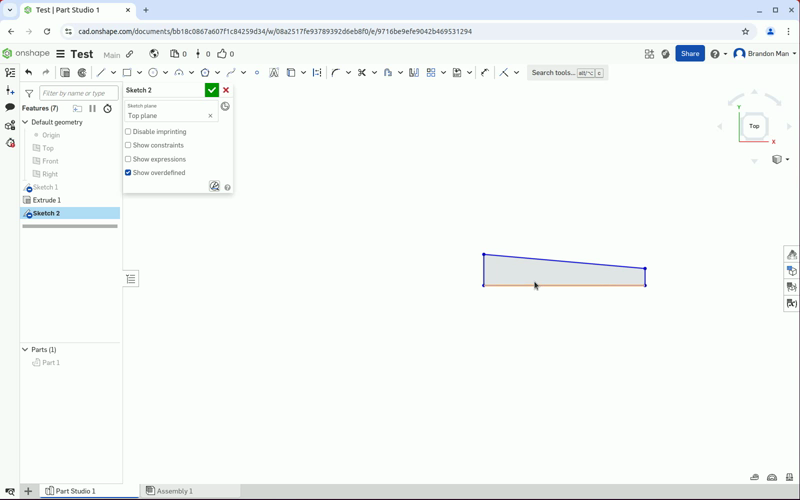
scroll(6)
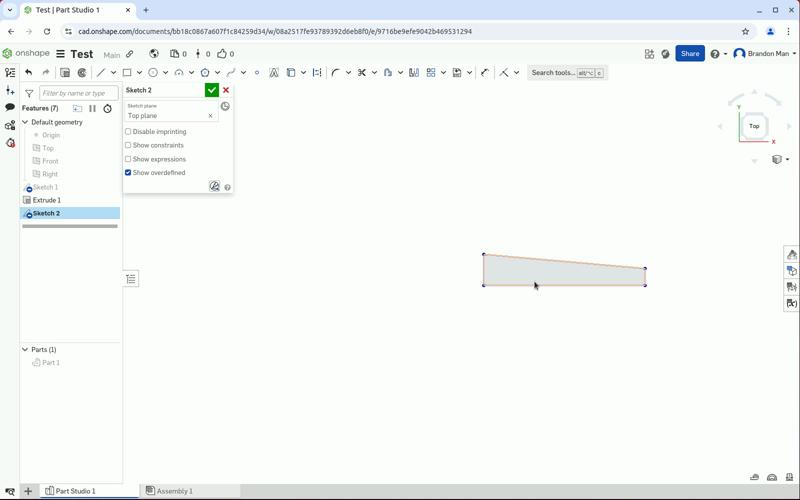
scroll(6)
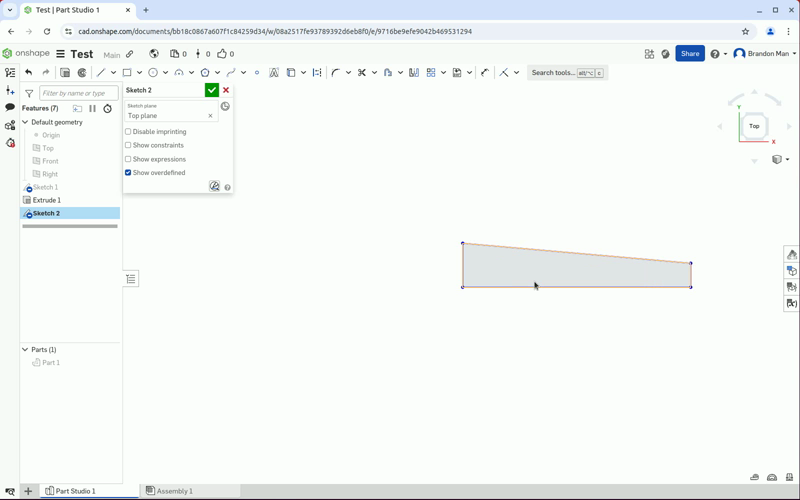
scroll(6)
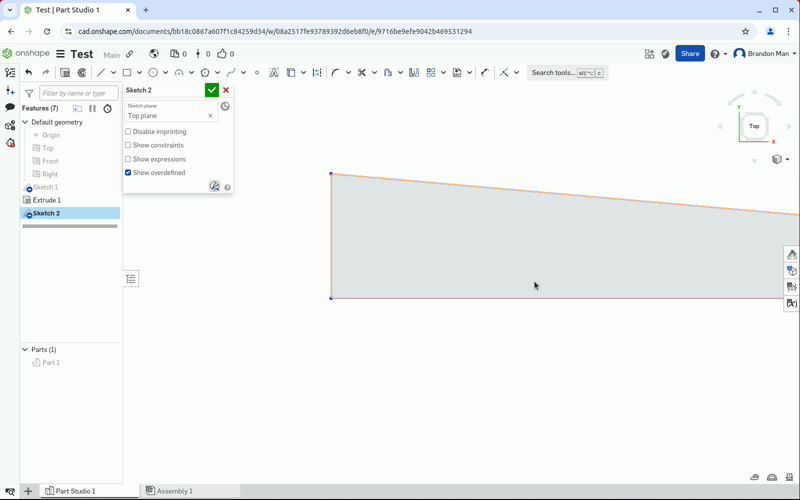
click(534, 281)
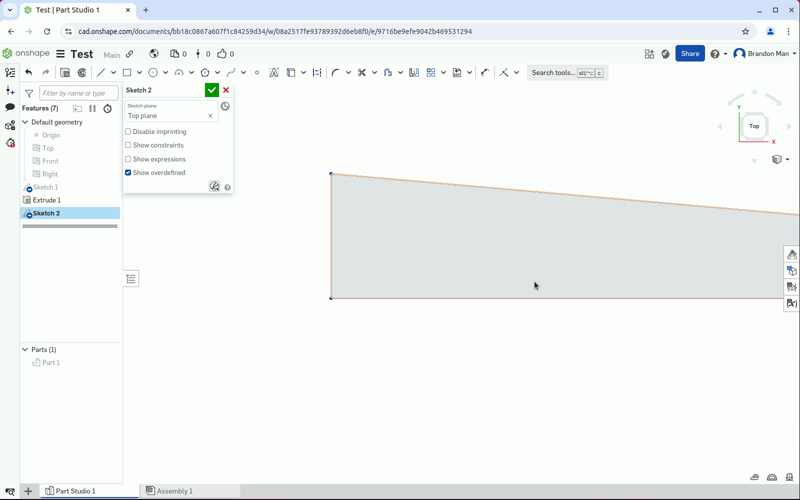
scroll(-6)
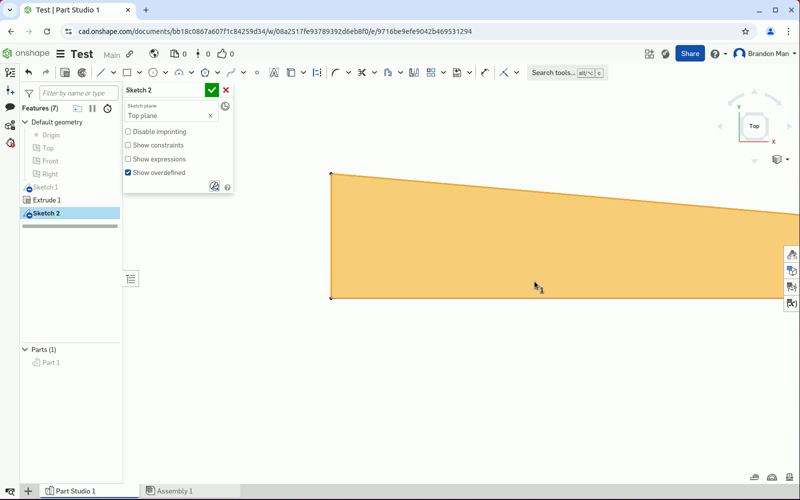
scroll(-6)
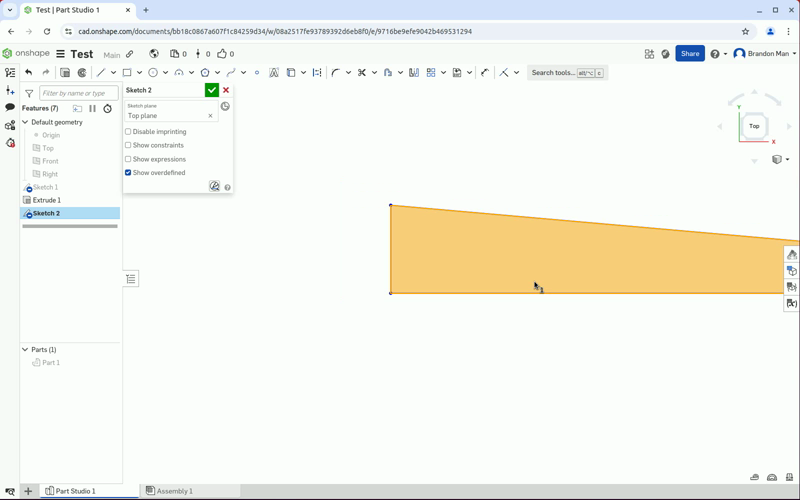
scroll(-6)
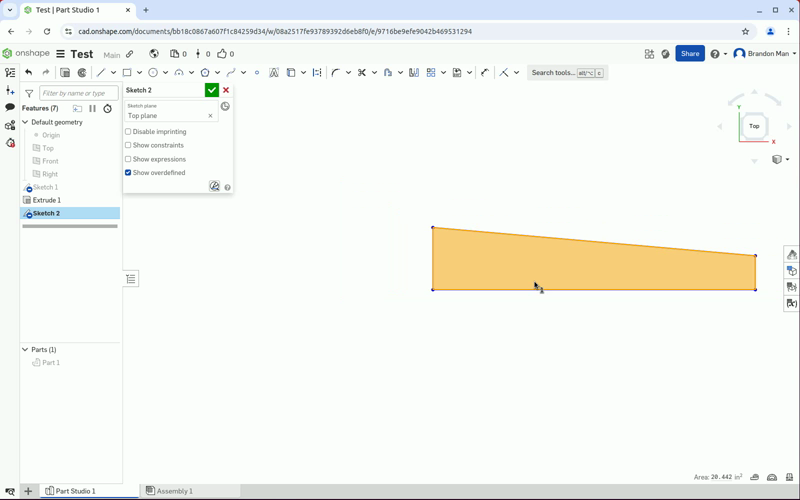
scroll(-6)
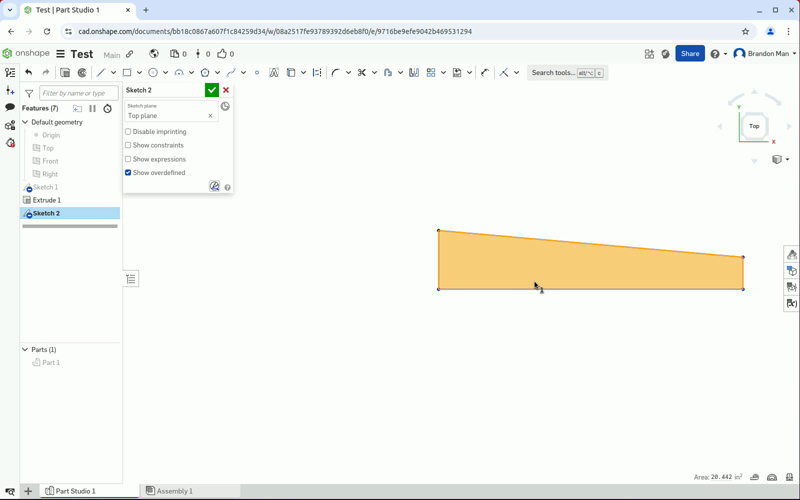
scroll(-6)
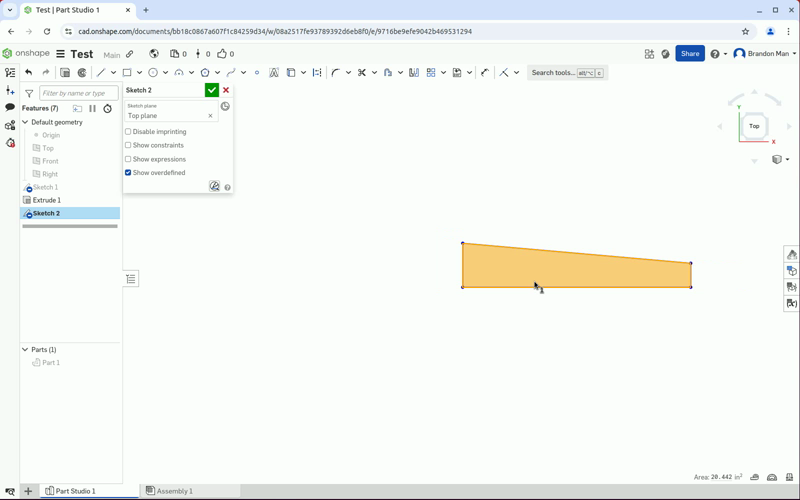
scroll(-6)
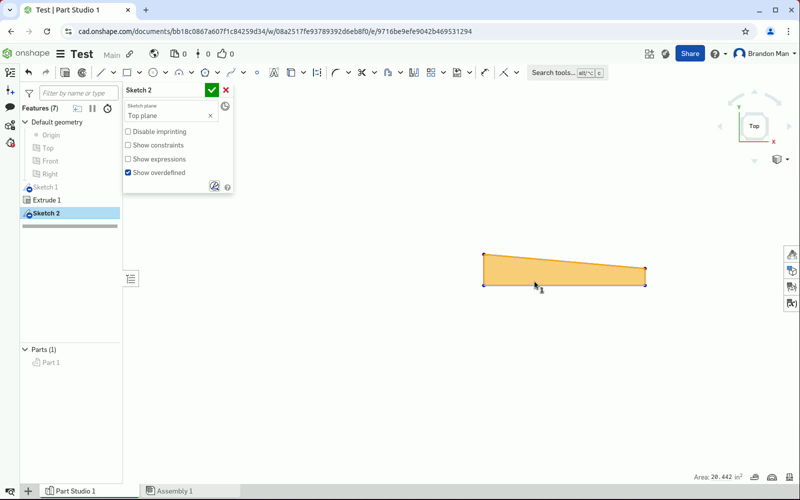
scroll(-6)
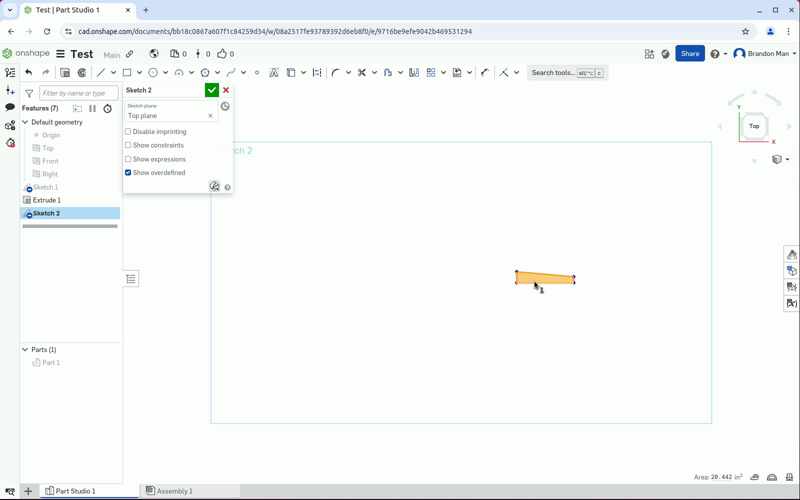
mouse_move(73, 352)
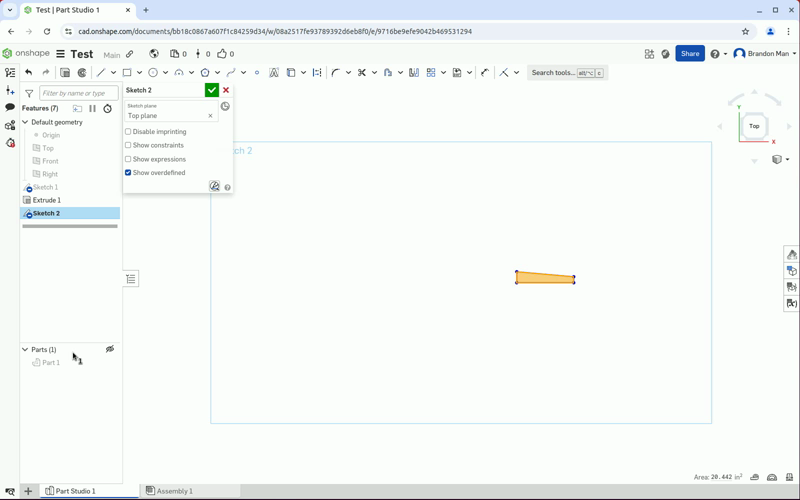
key(shift+y)
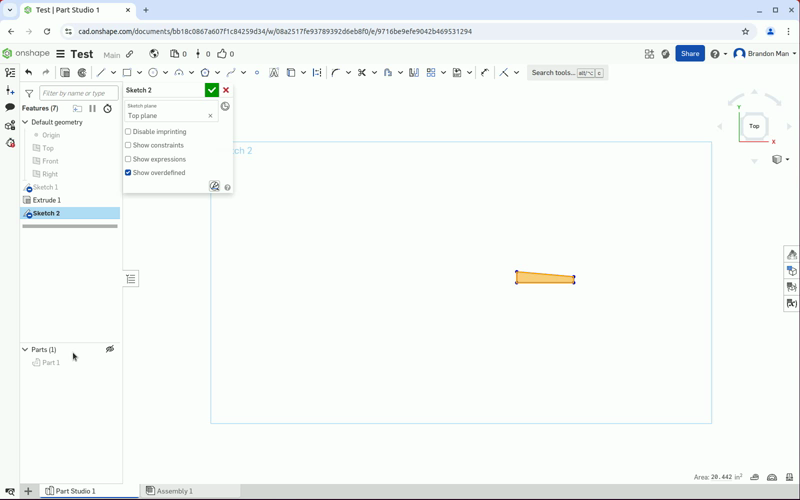
key(shift+e)
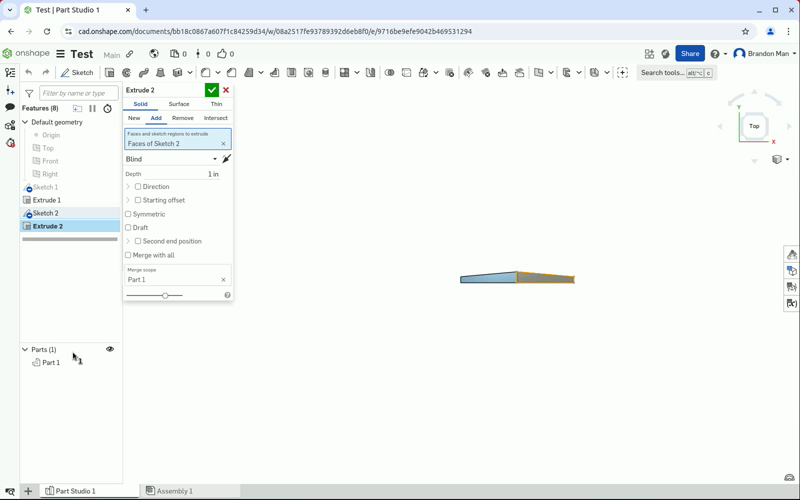
mouse_move(143, 106)
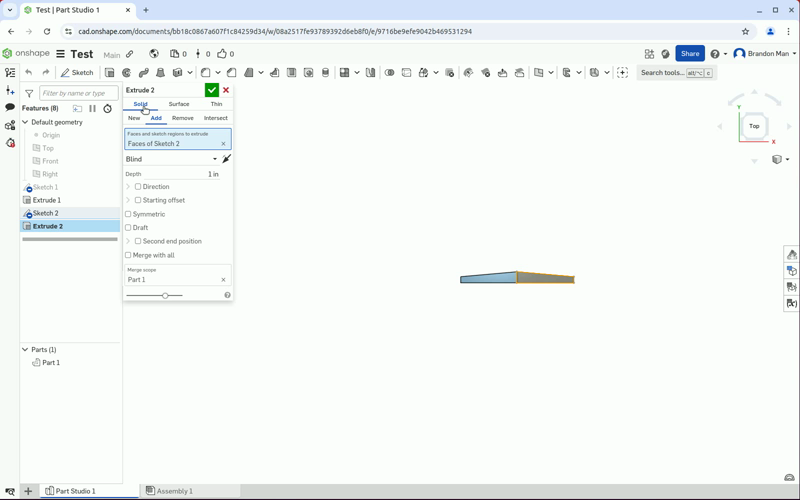
click(143, 106)
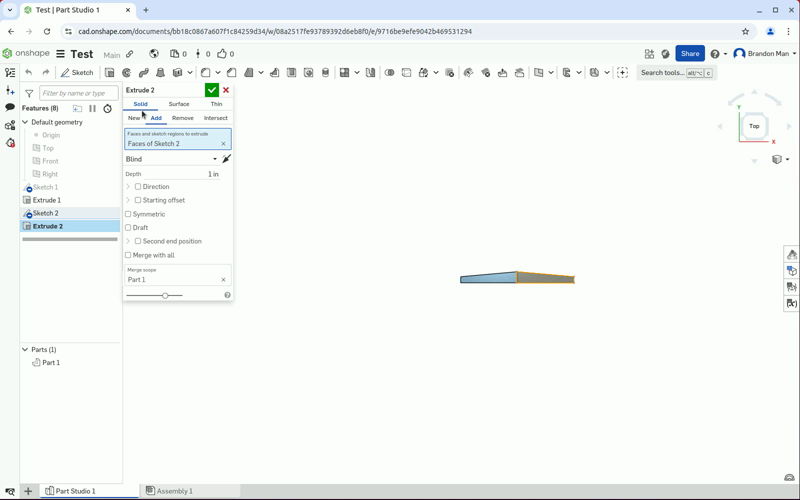
mouse_move(137, 120)
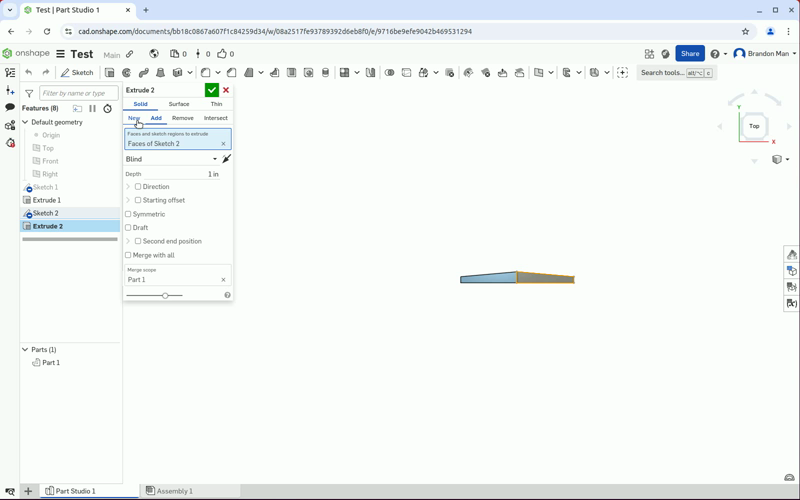
click(137, 120)
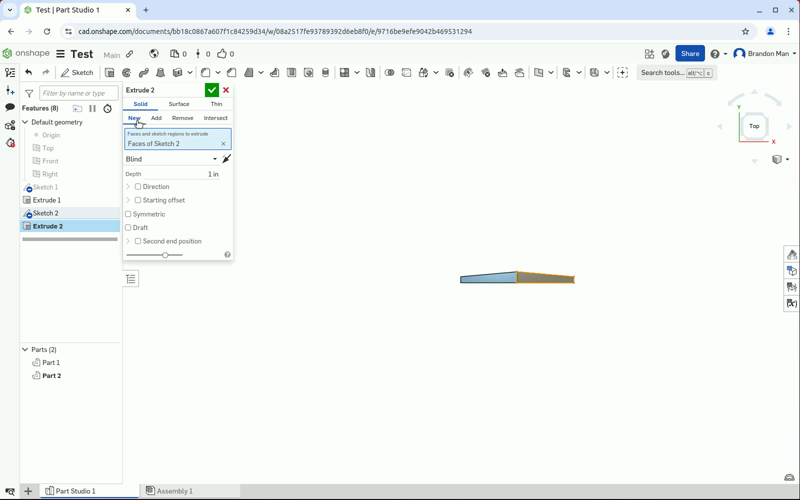
key(tab, 4)
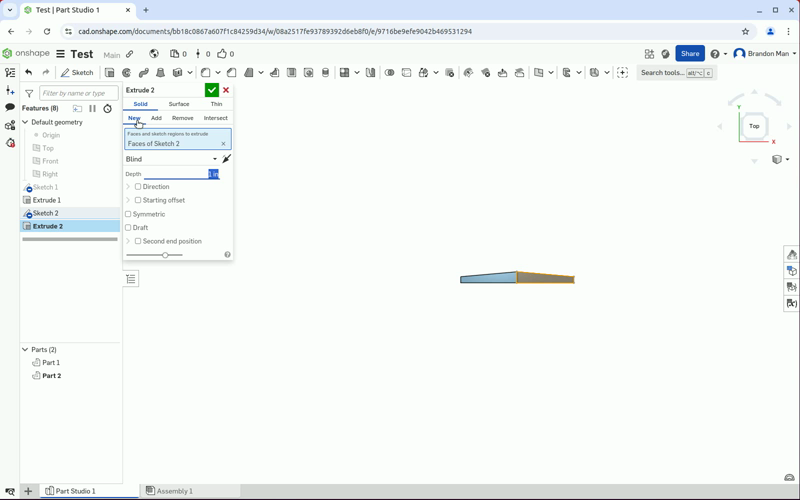
text(0.241)
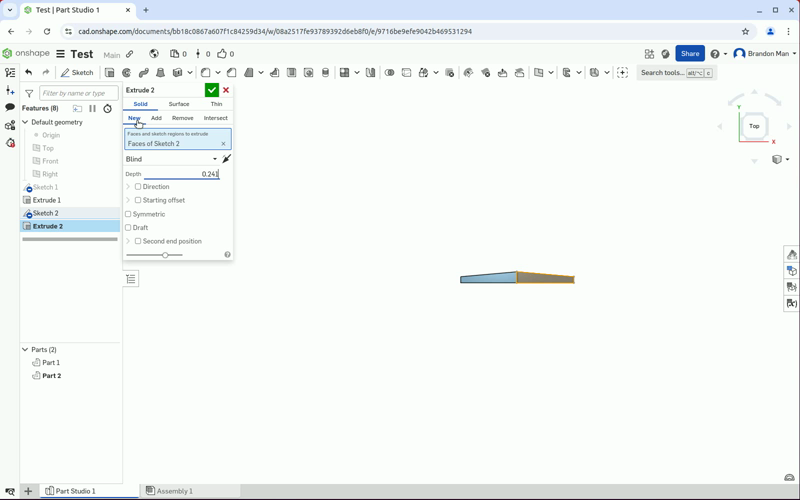
key(enter)
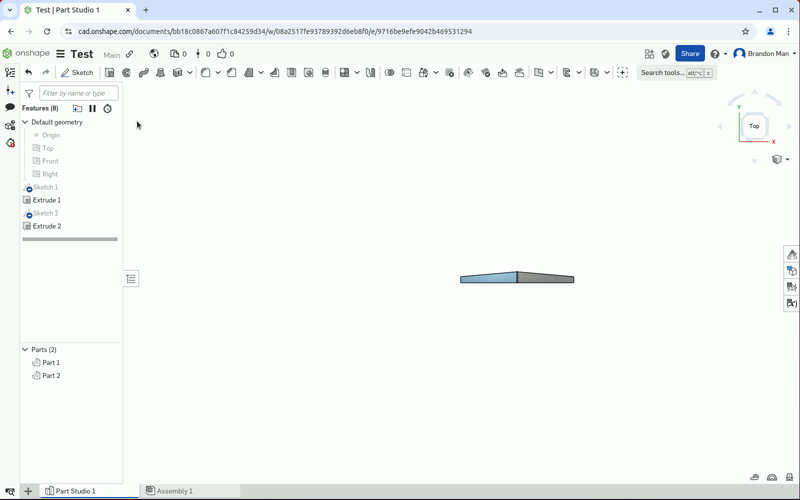
key(shift+h)
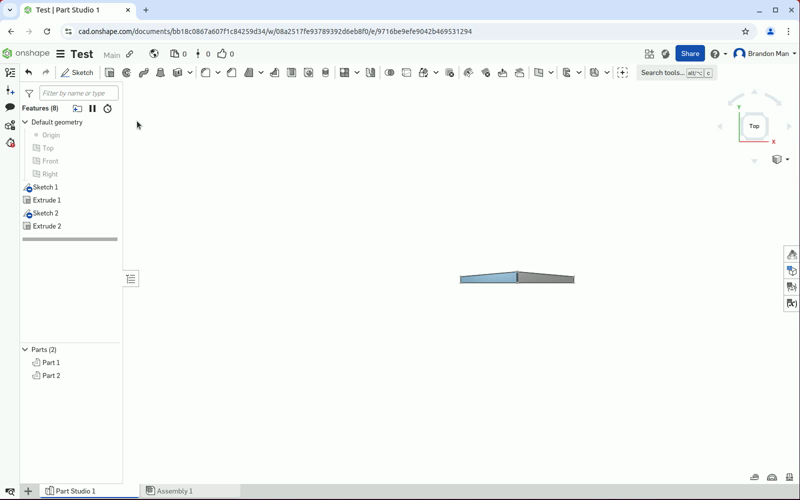
key(shift+h)
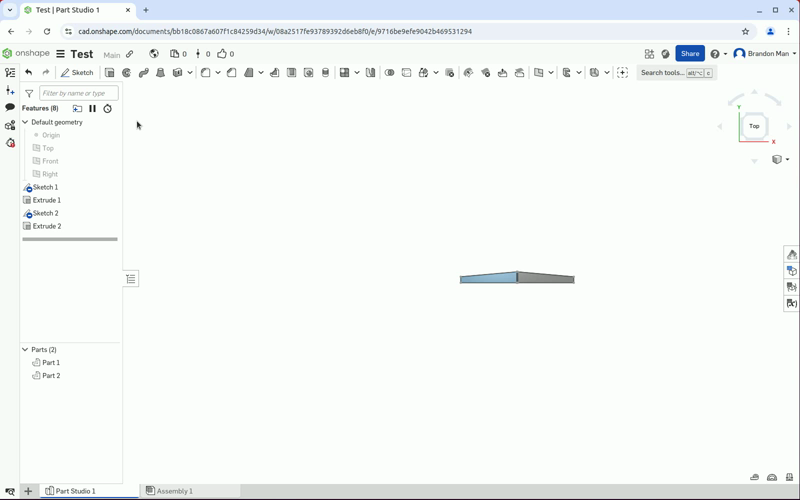
key(shift+7)
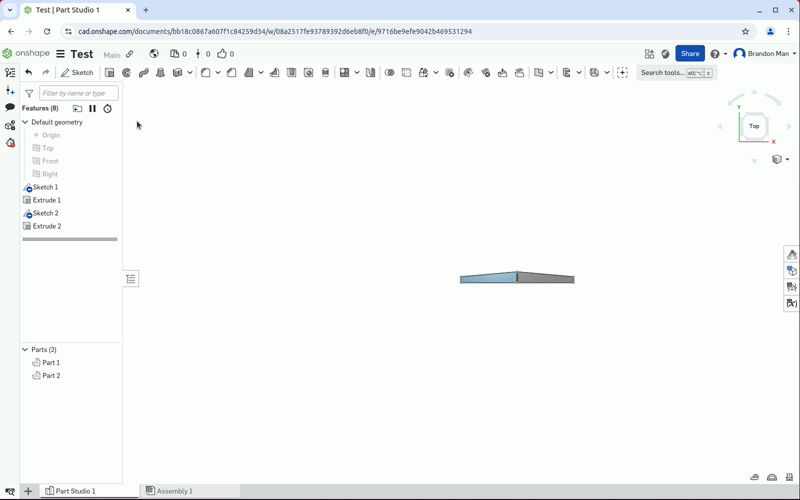
key(up, 3)
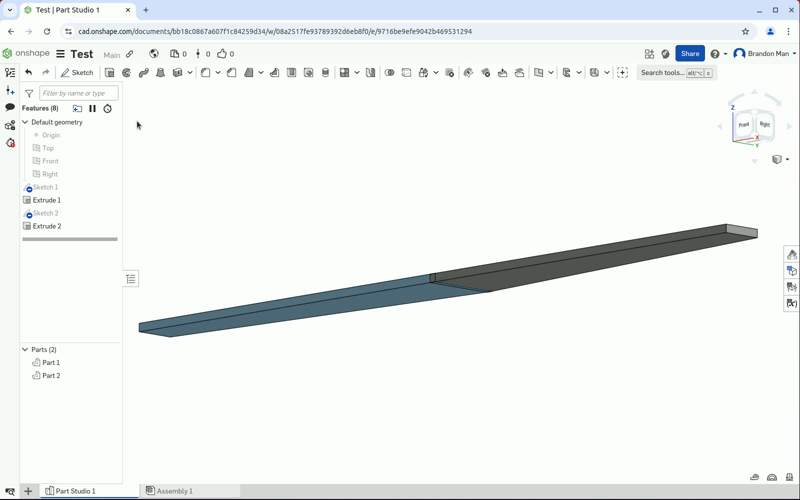
key(left, 3)
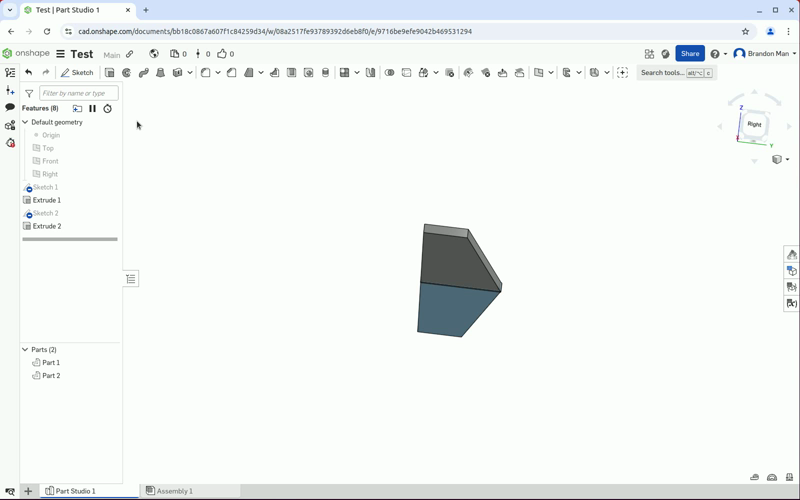
key(right, 3)
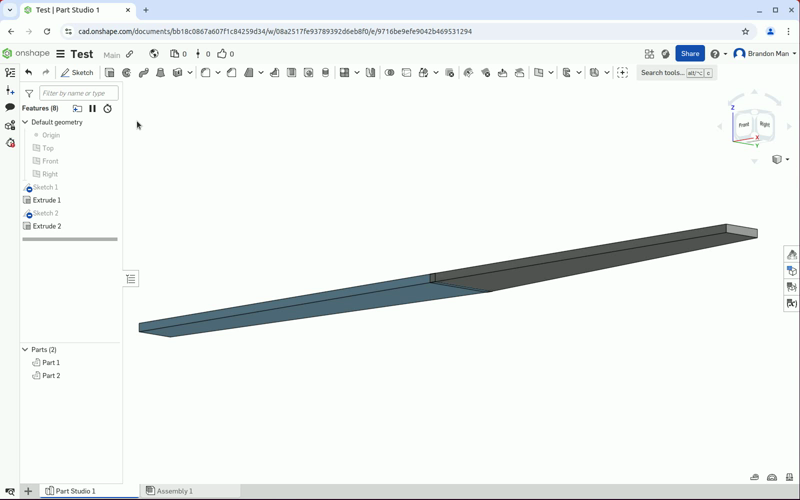
key(down, 3)
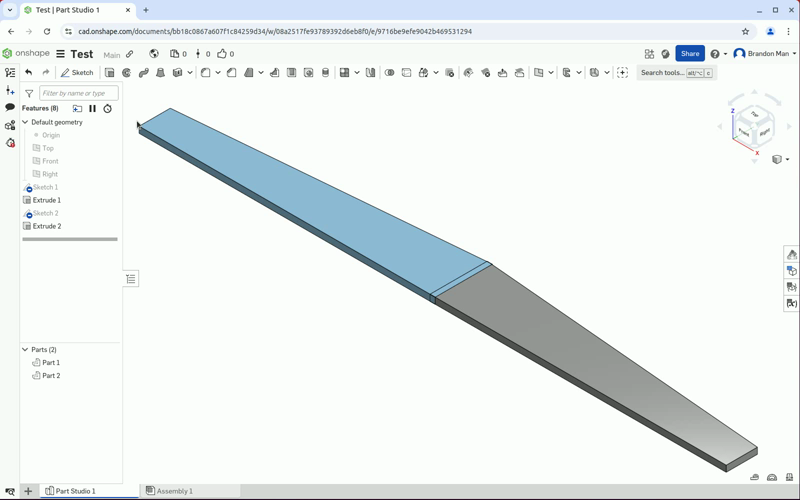
mouse_move(73, 189)
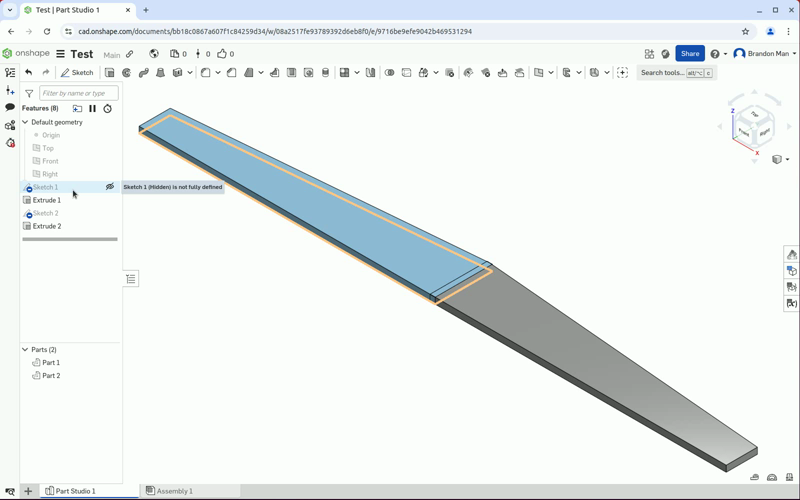
click(73, 189)